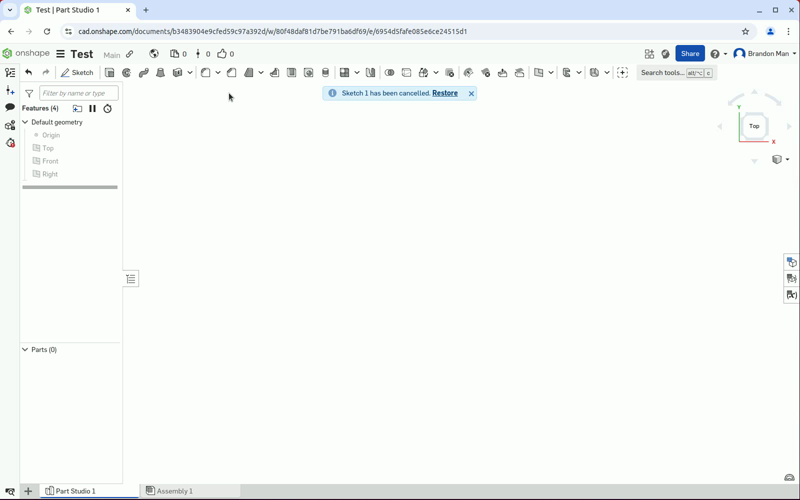
key(shift+h)
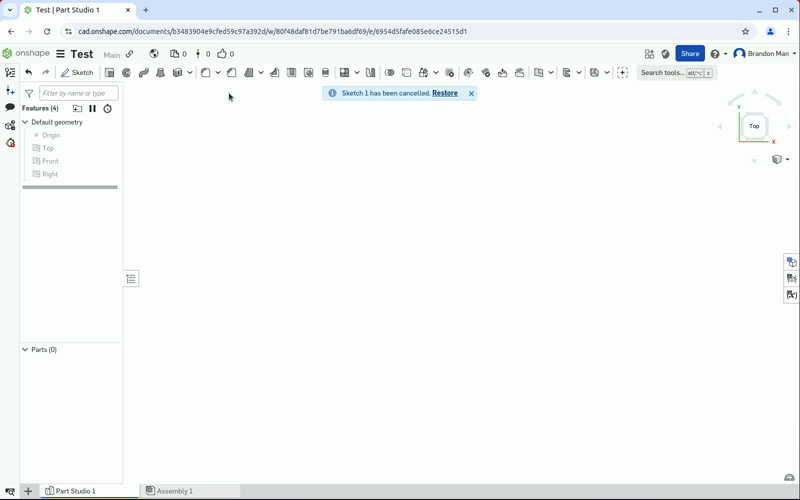
key(shift+s)
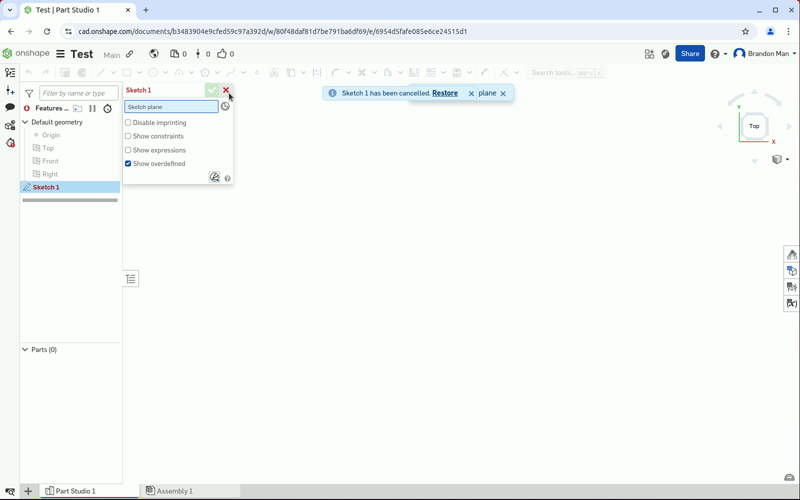
mouse_move(73, 150)
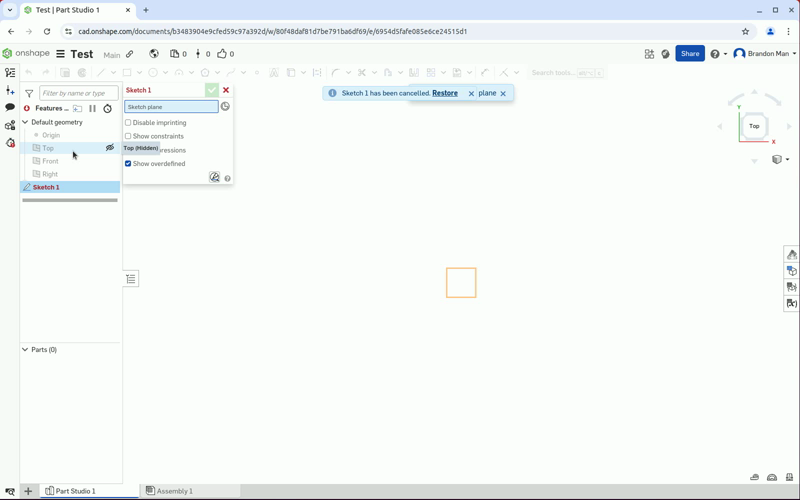
click(73, 150)
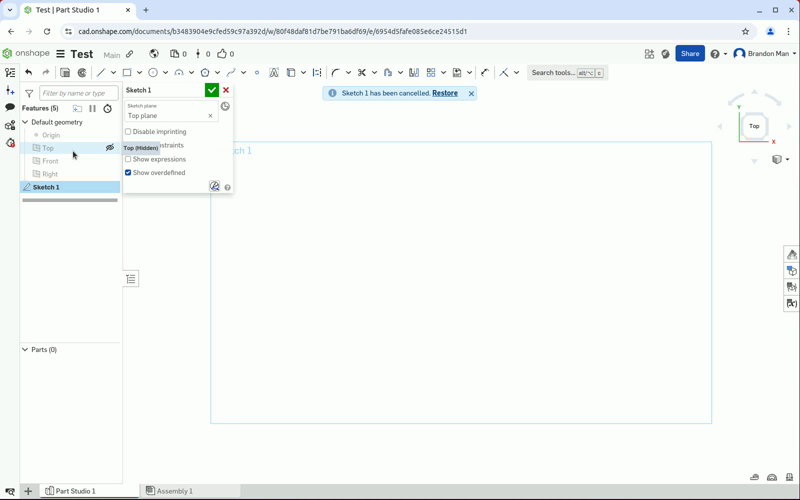
mouse_move(73, 352)
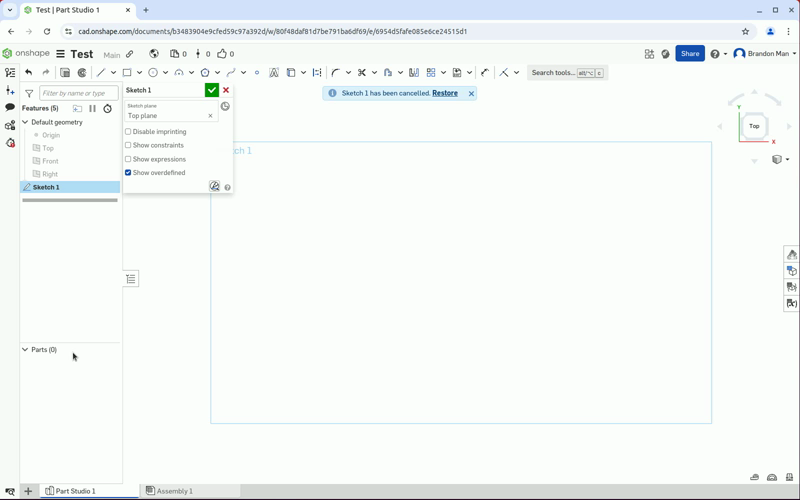
key(y)
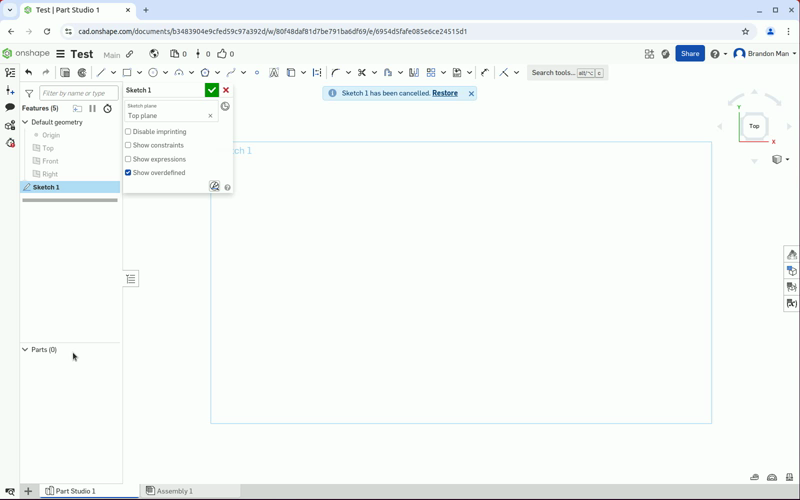
key(l)
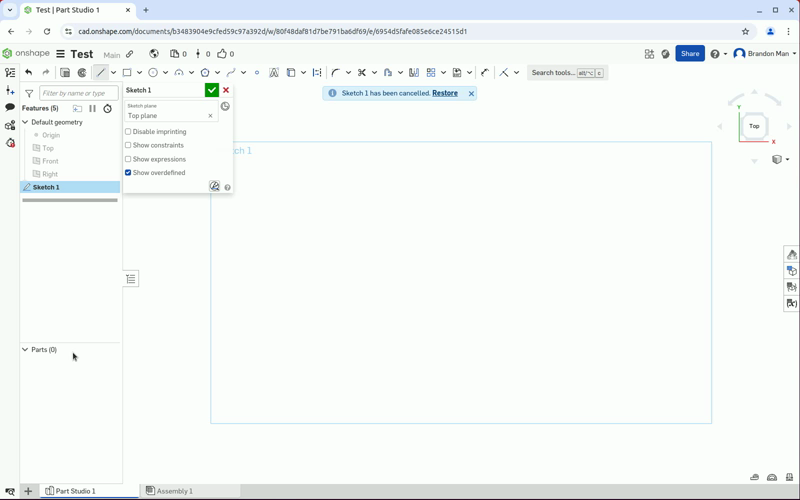
key_down(shift)
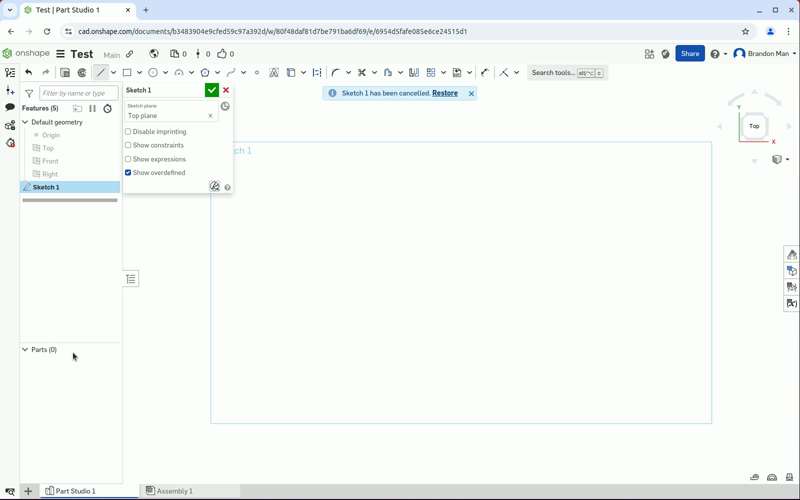
mouse_move(416, 303)
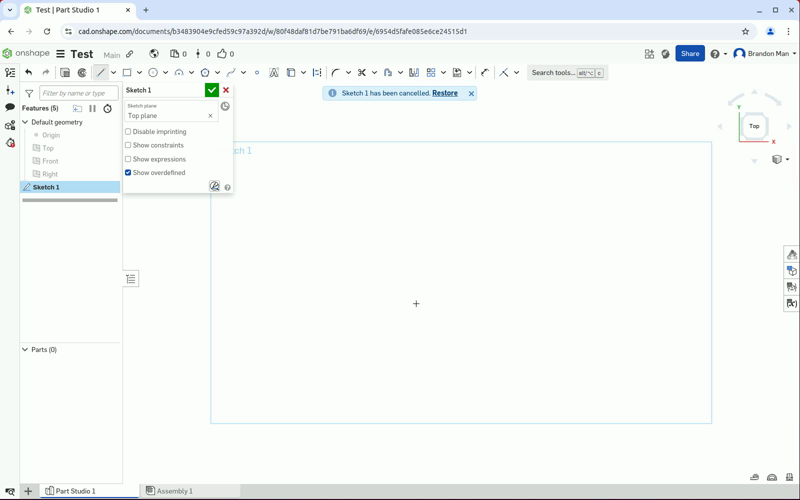
click(416, 303)
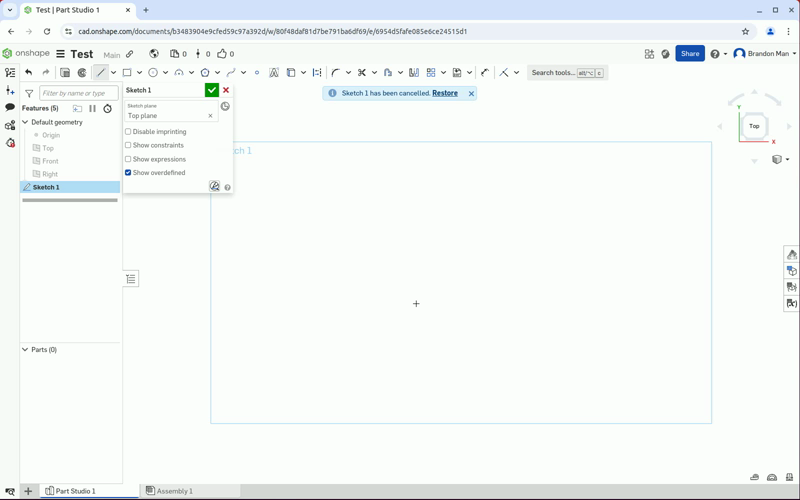
key_up(shift)
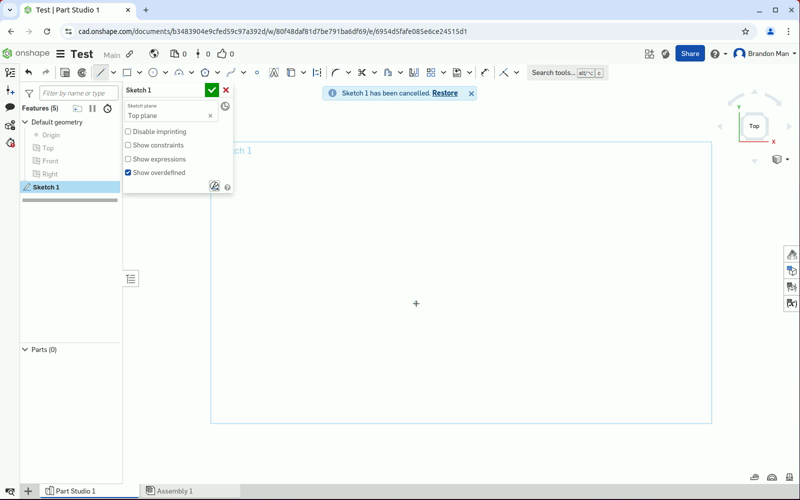
key_down(shift)
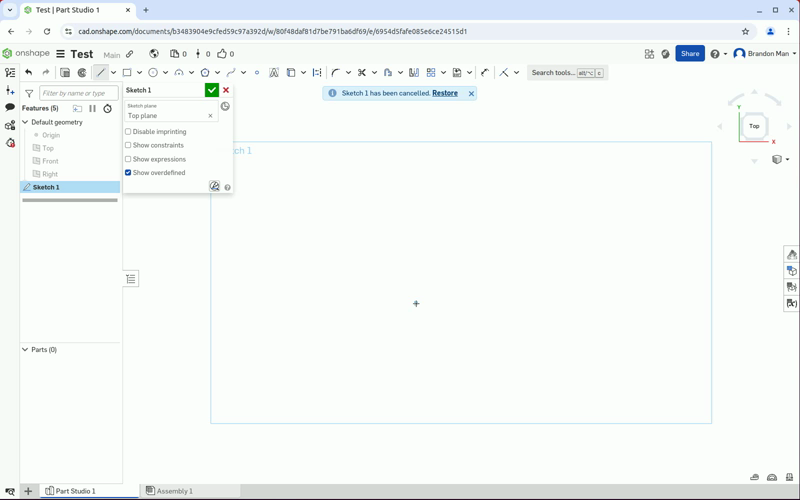
mouse_move(446, 303)
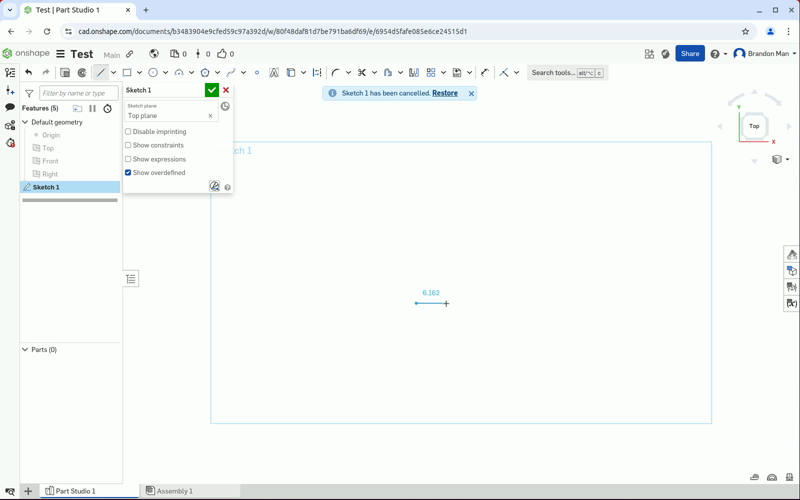
mouse_move(461, 303)
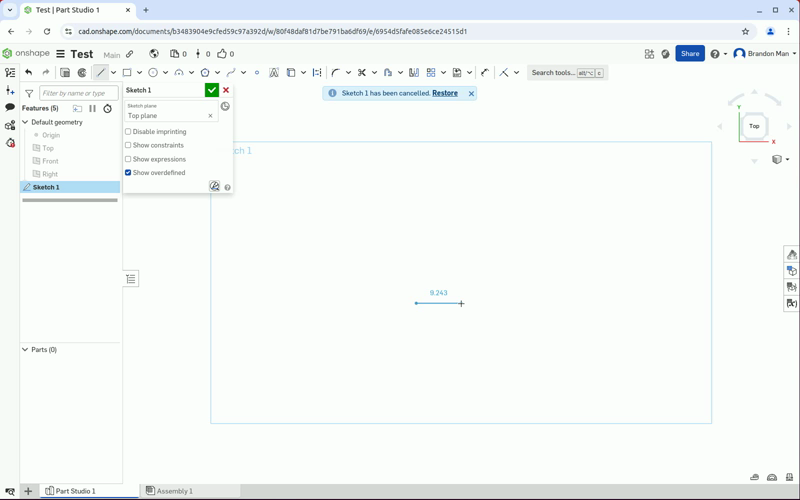
click(461, 303)
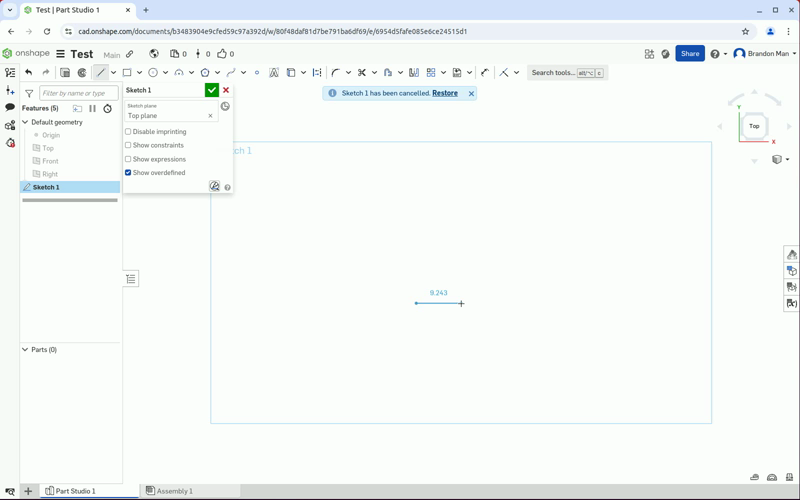
key_up(shift)
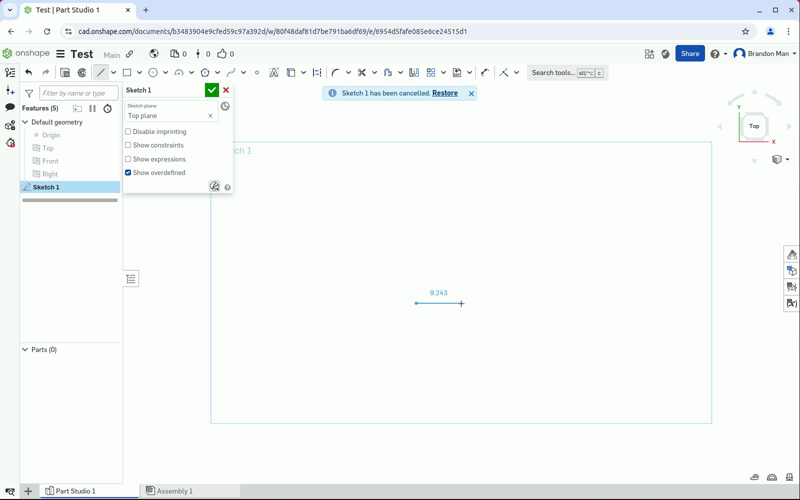
key_down(shift)
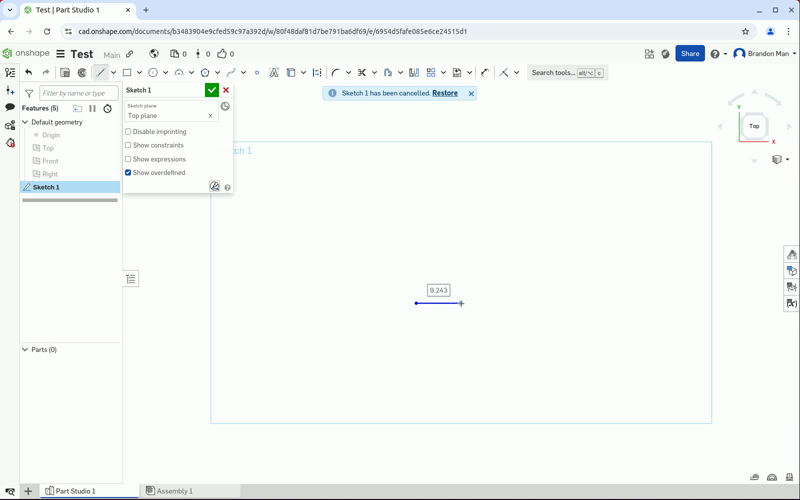
mouse_move(491, 303)
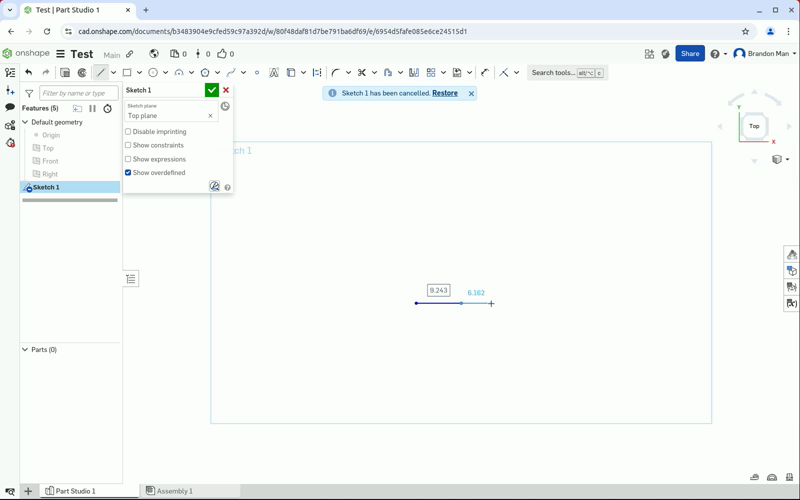
mouse_move(461, 282)
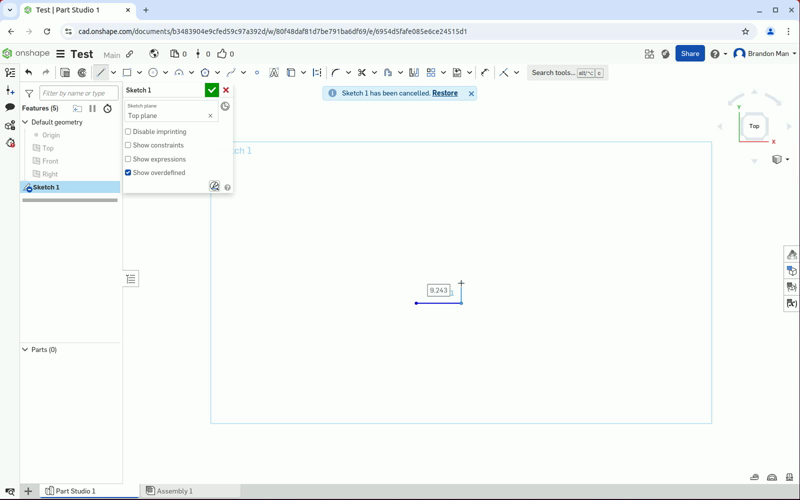
click(461, 282)
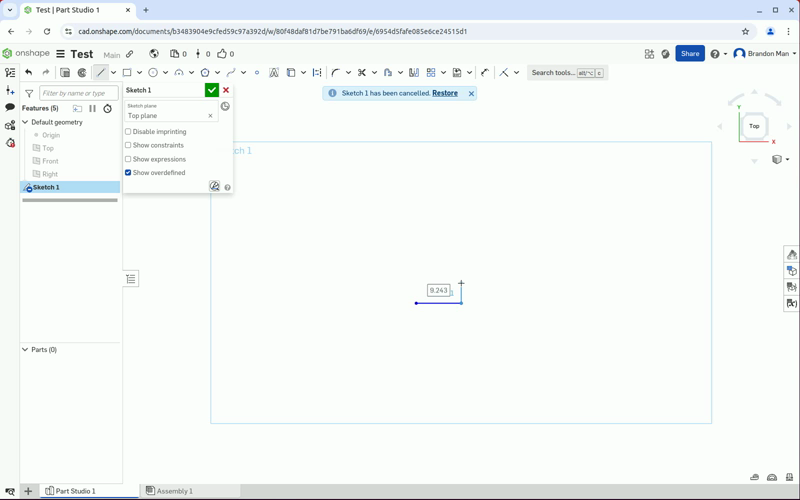
key_up(shift)
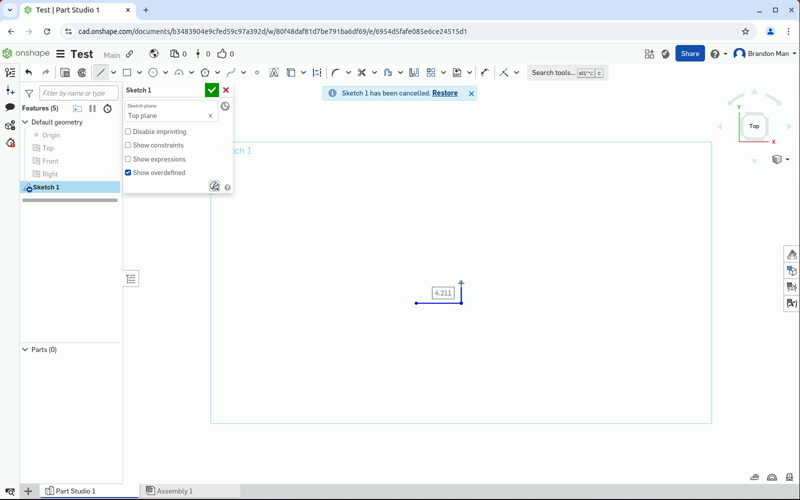
key_down(shift)
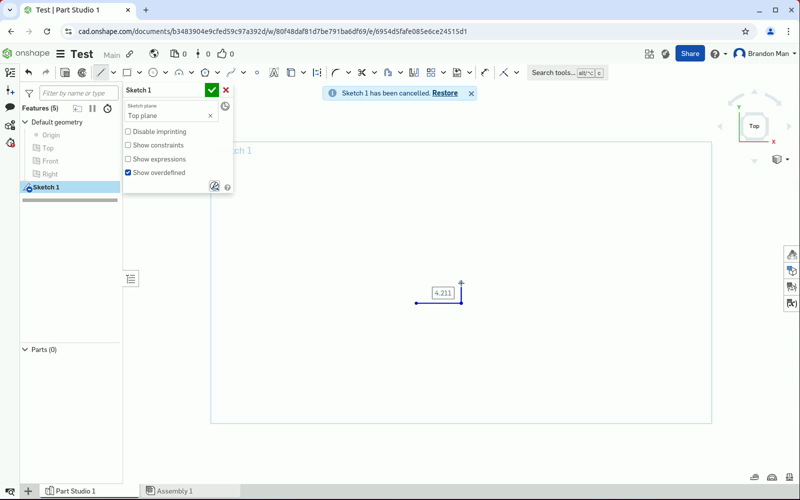
mouse_move(491, 282)
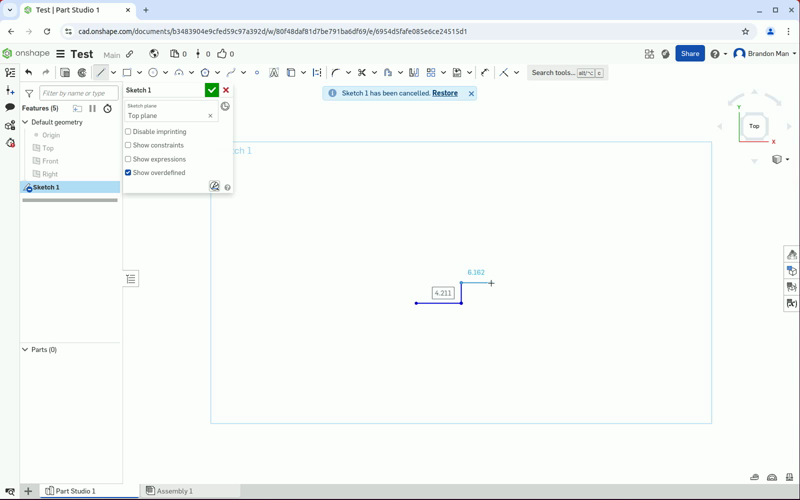
mouse_move(416, 282)
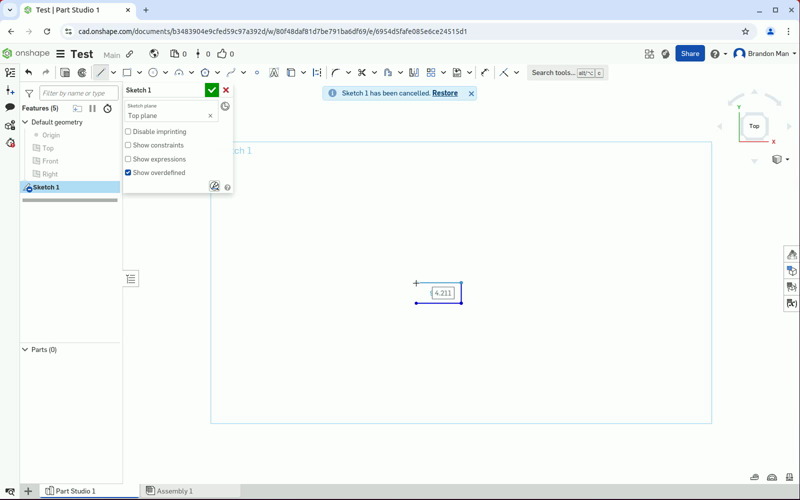
click(416, 282)
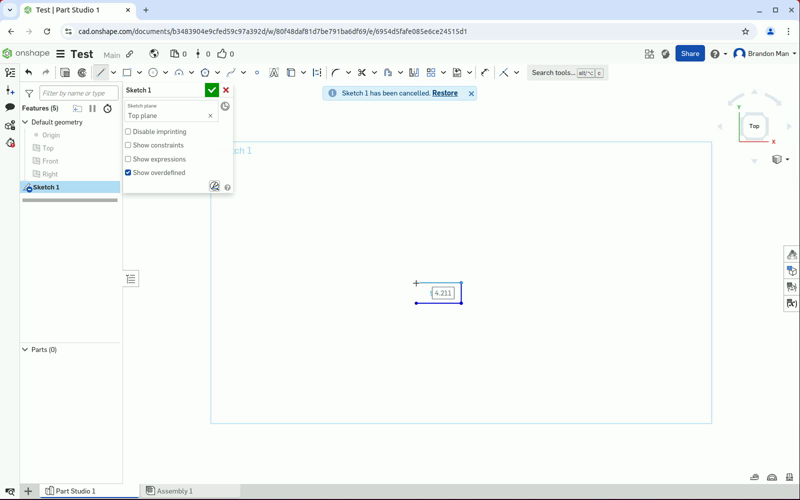
key_up(shift)
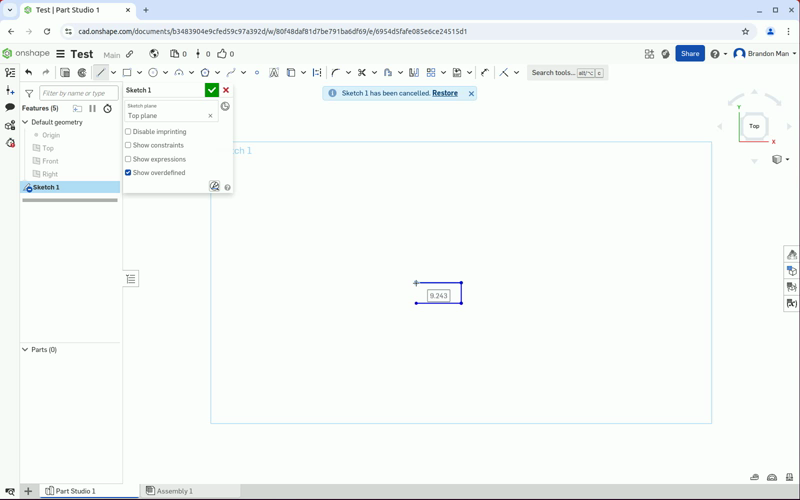
mouse_move(446, 282)
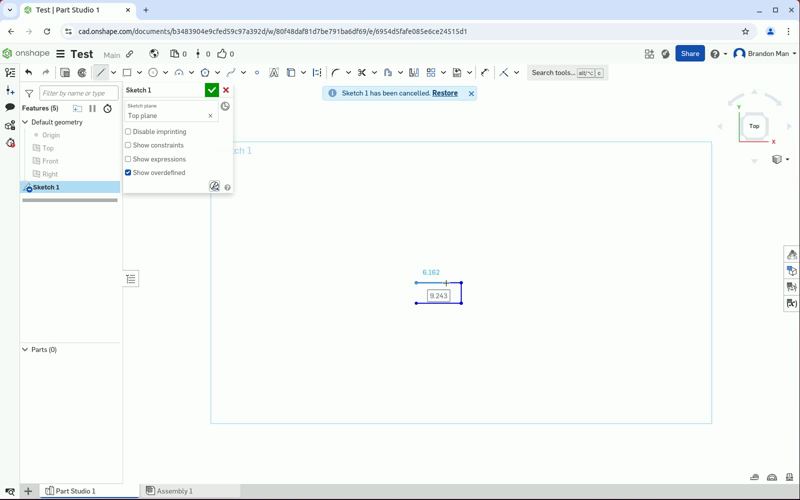
key_down(shift)
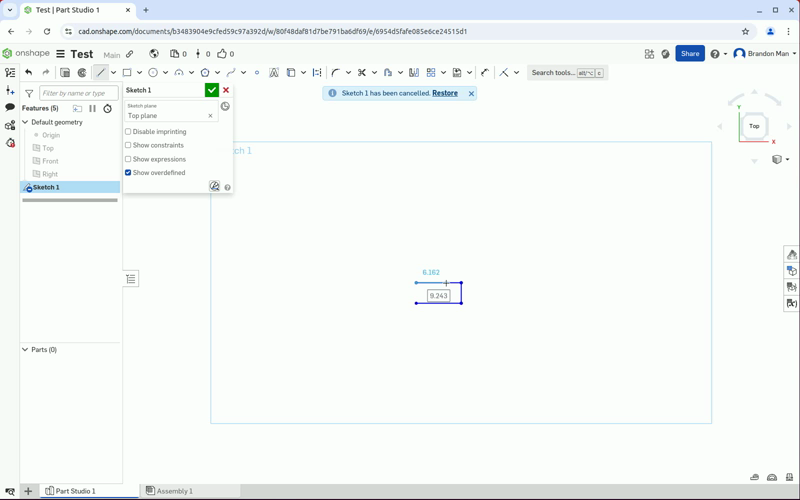
mouse_move(416, 303)
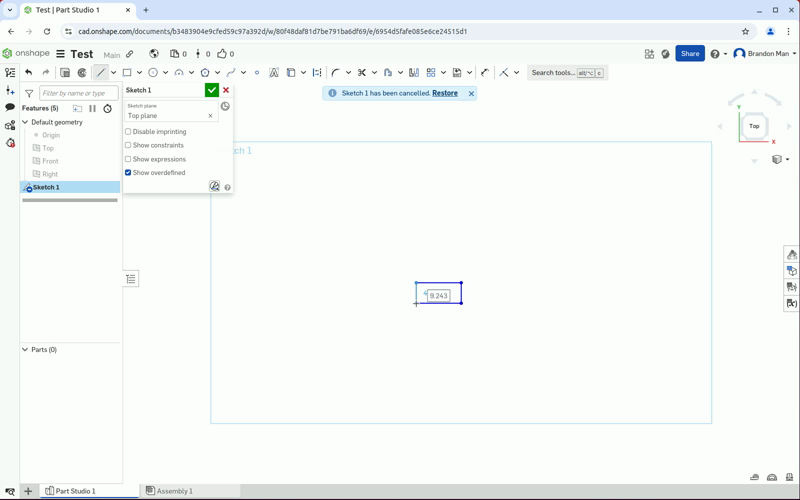
key_up(shift)
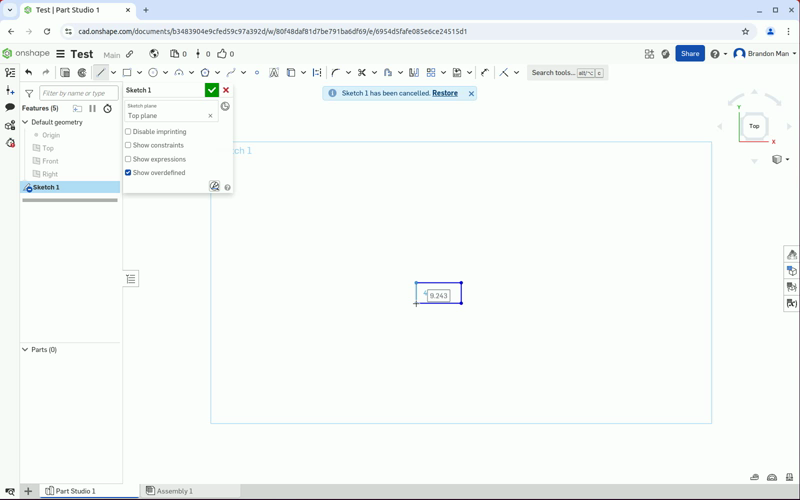
click(416, 303)
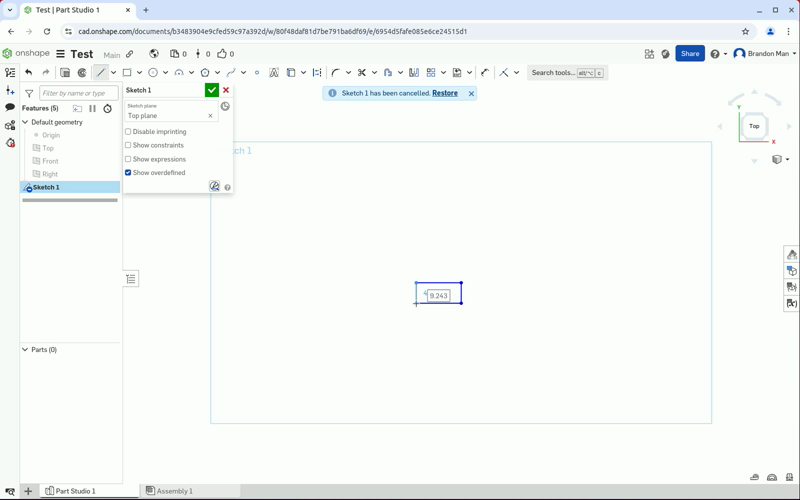
key(esc)
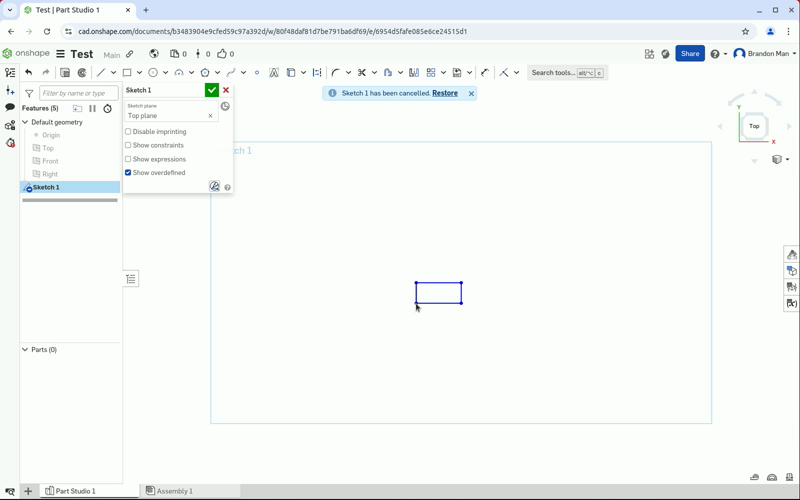
mouse_move(425, 292)
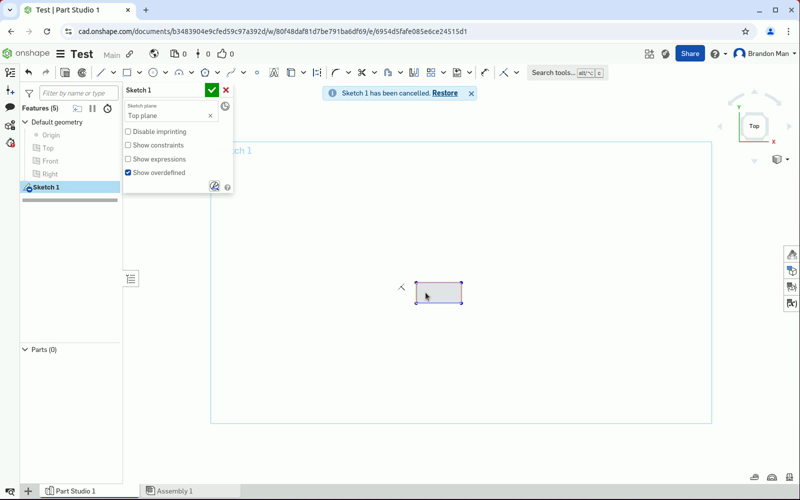
scroll(6)
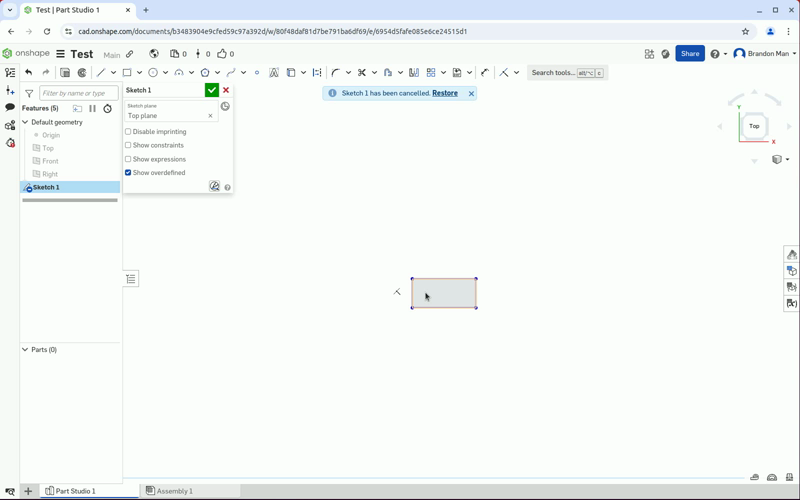
scroll(6)
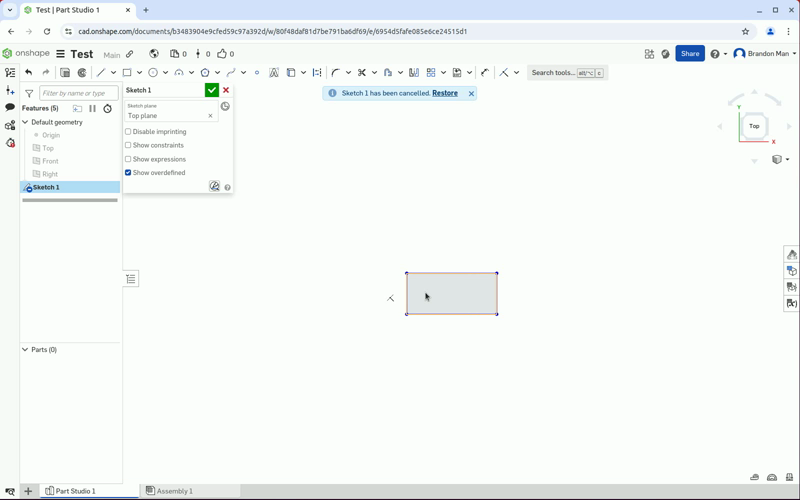
scroll(6)
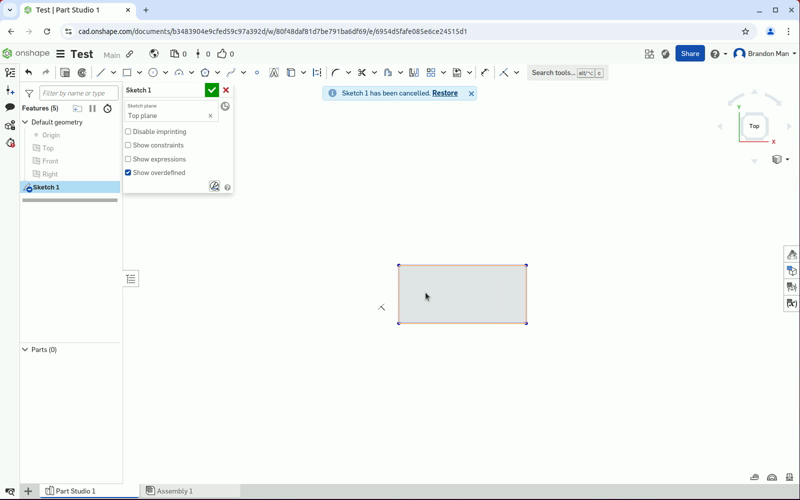
scroll(6)
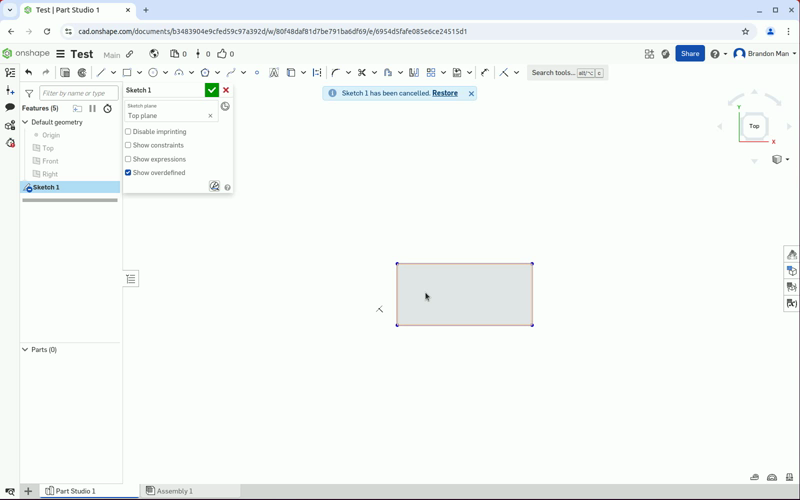
scroll(6)
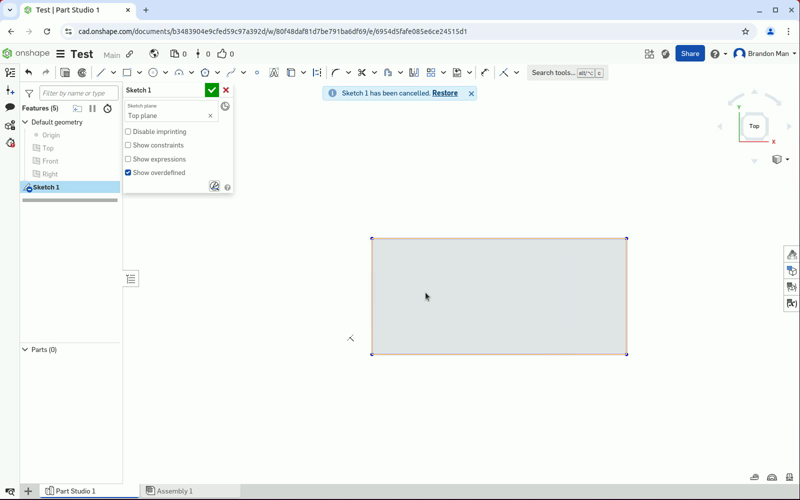
scroll(6)
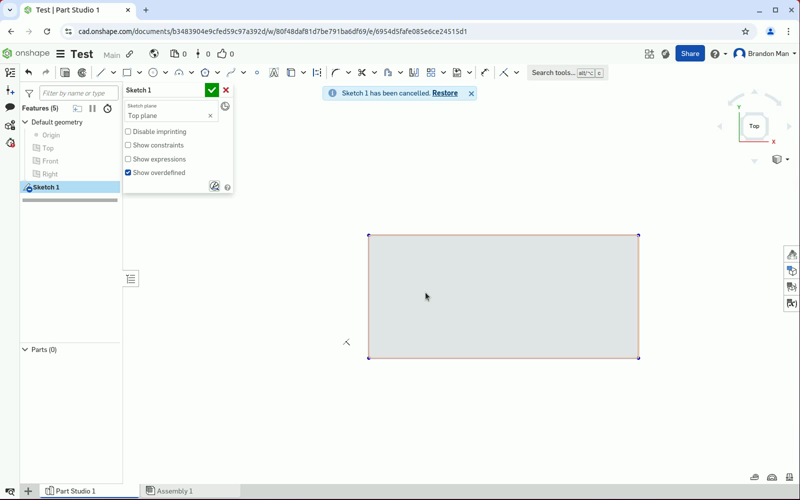
scroll(6)
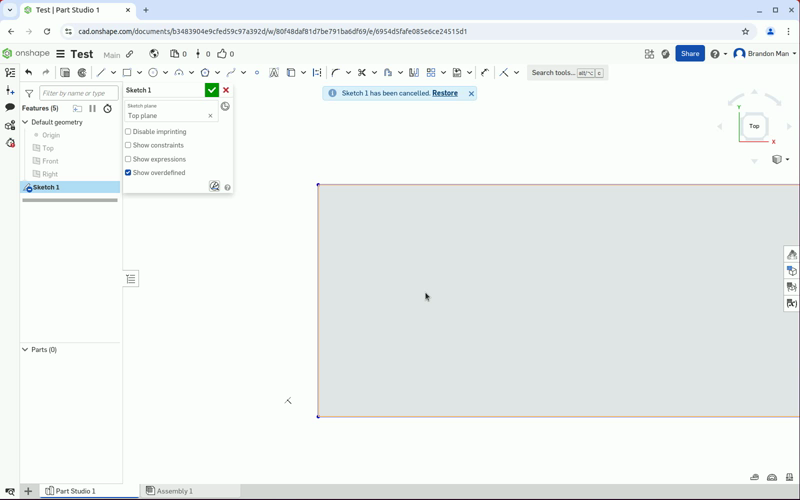
click(425, 292)
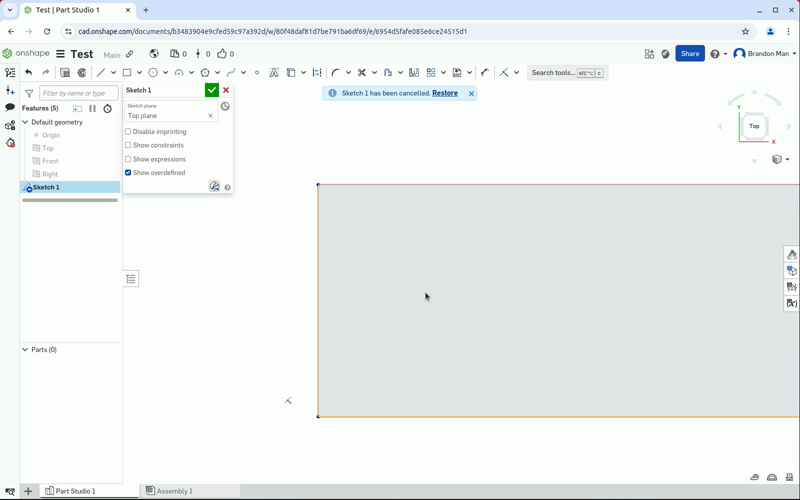
scroll(-6)
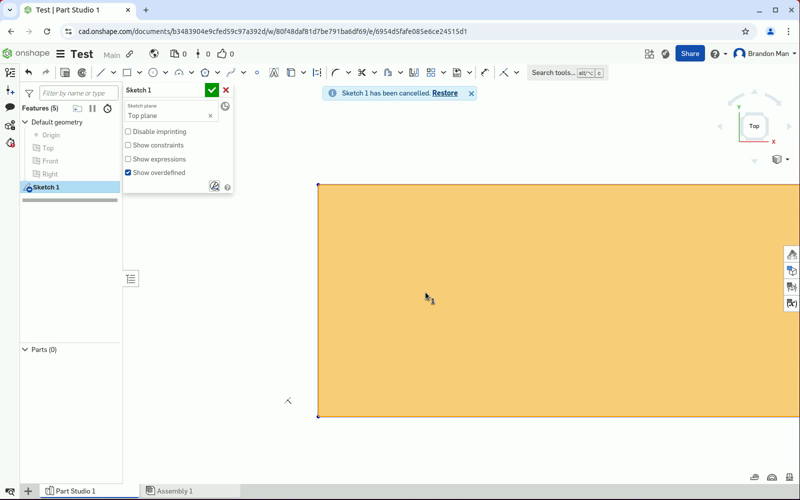
scroll(-6)
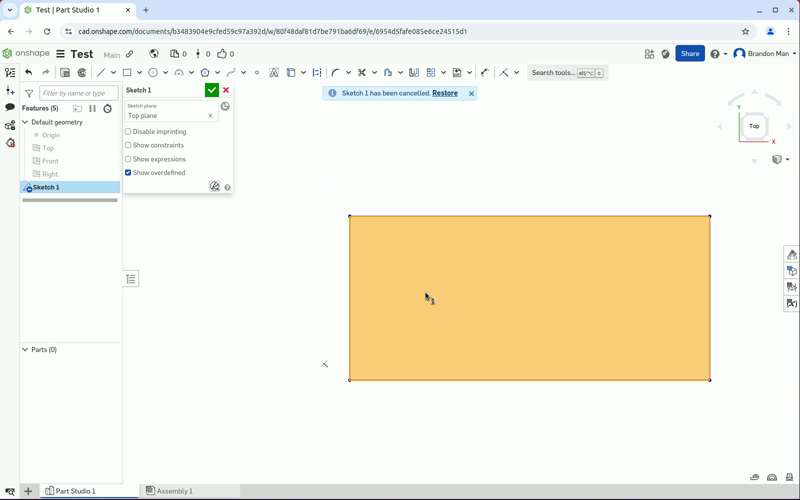
scroll(-6)
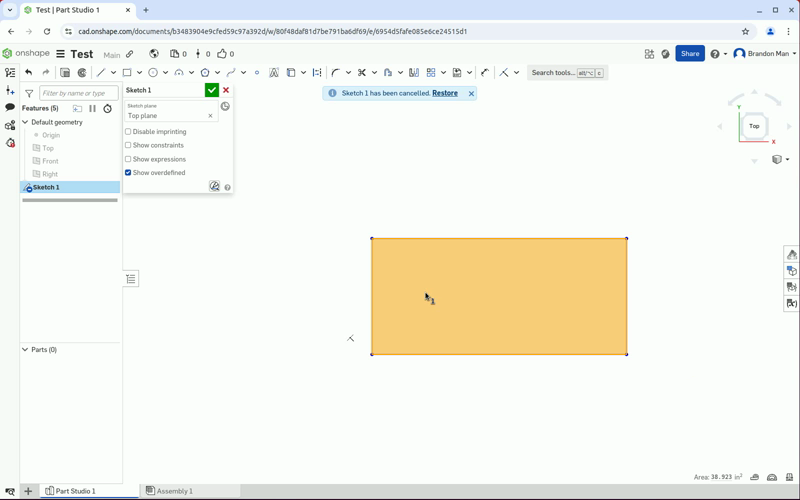
scroll(-6)
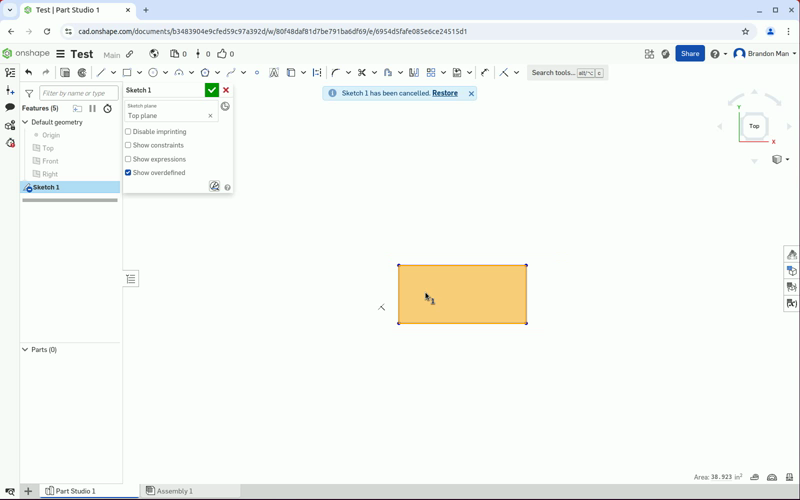
scroll(-6)
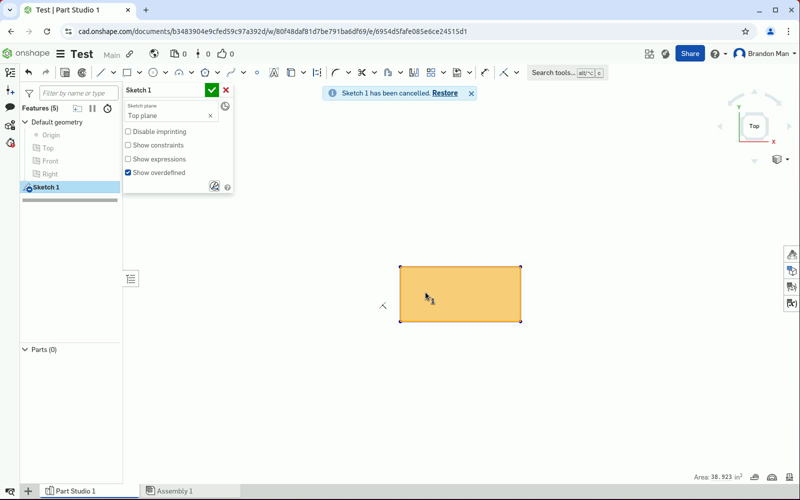
scroll(-6)
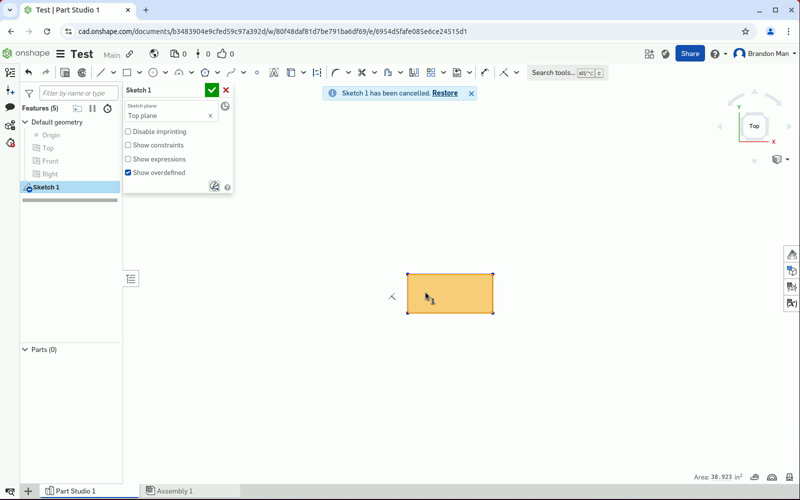
scroll(-6)
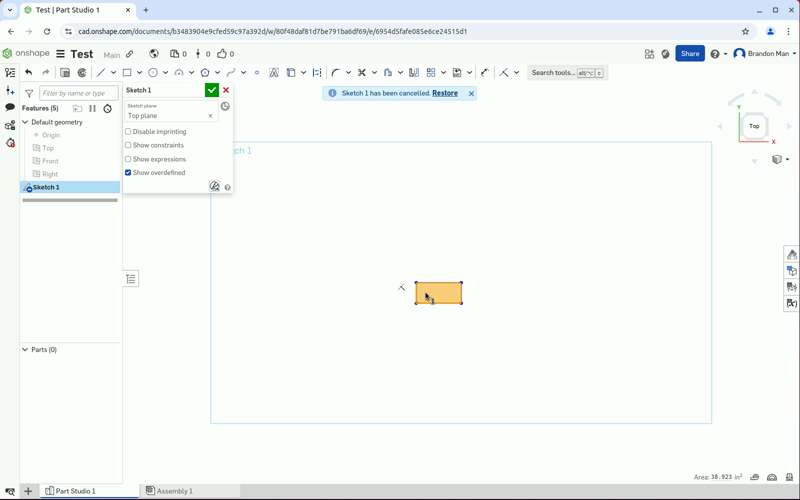
mouse_move(73, 352)
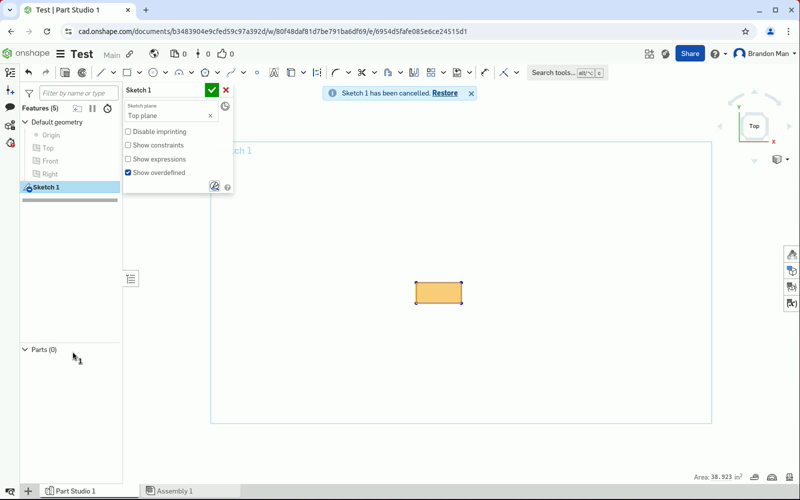
key(shift+y)
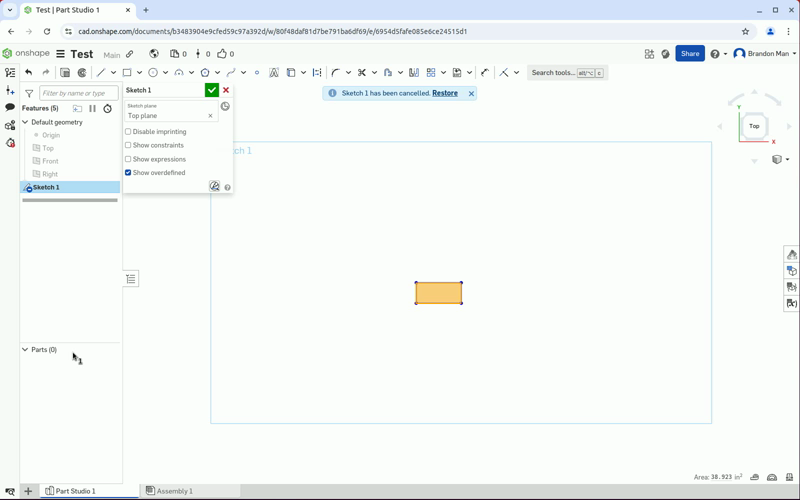
key(shift+e)
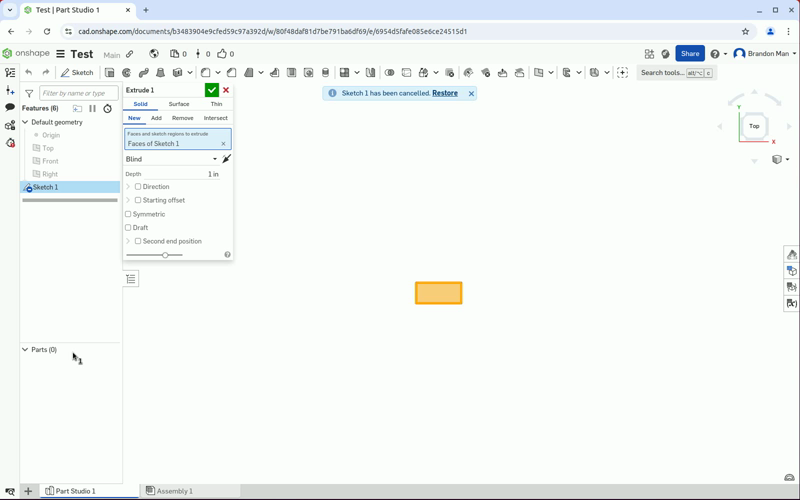
mouse_move(143, 106)
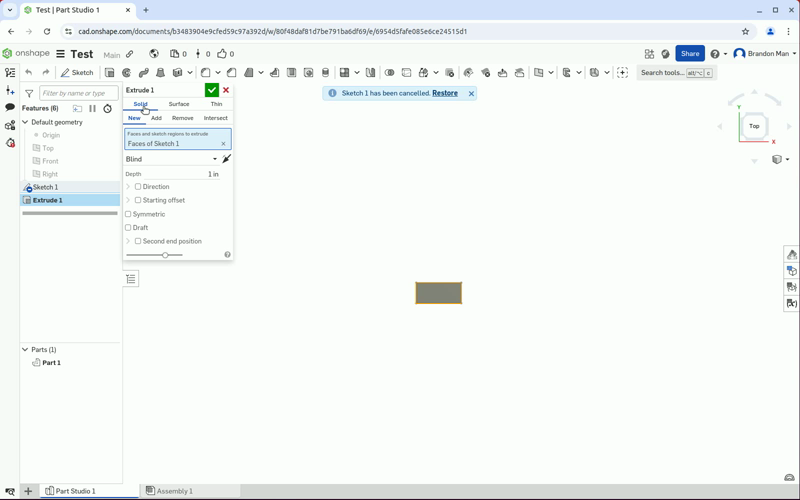
click(143, 106)
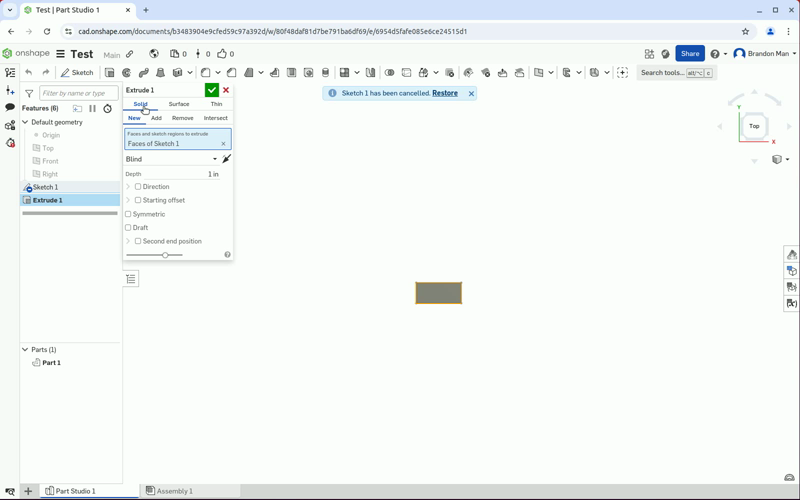
mouse_move(137, 120)
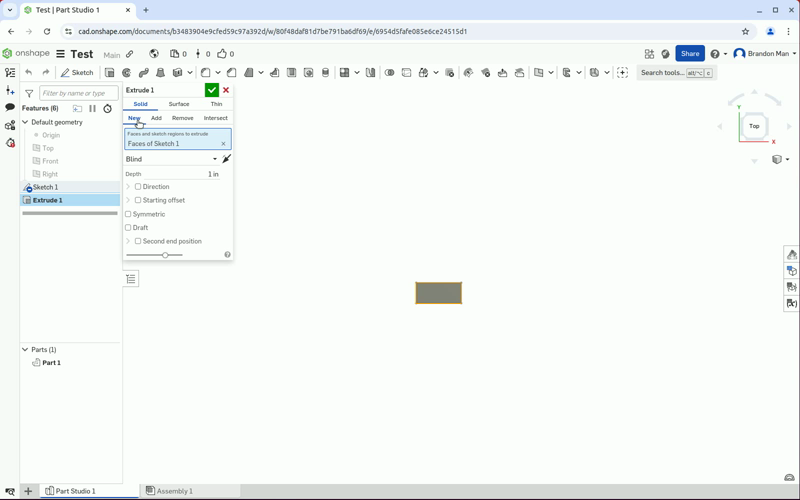
click(137, 120)
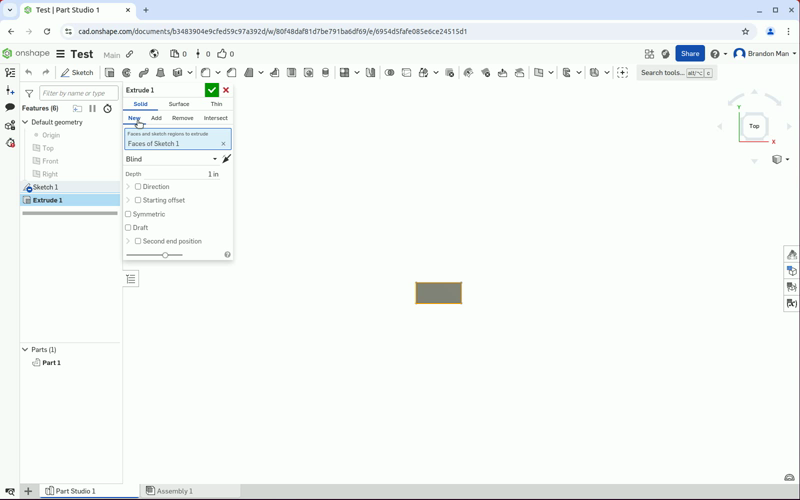
key(tab, 4)
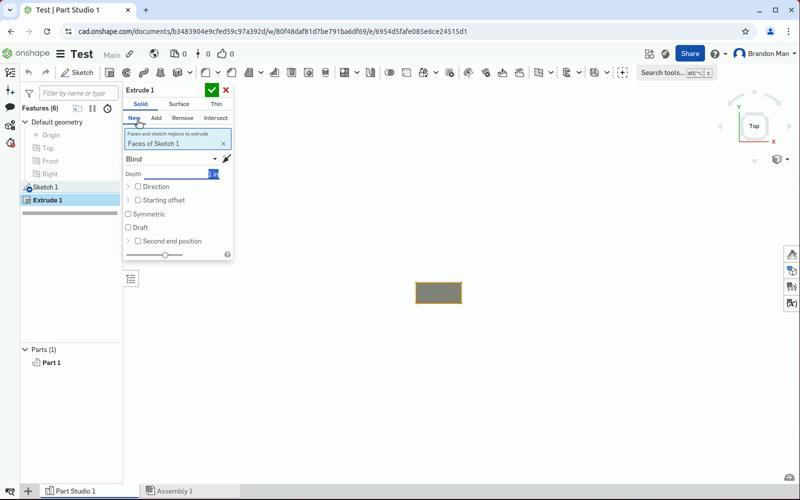
text(23.108)
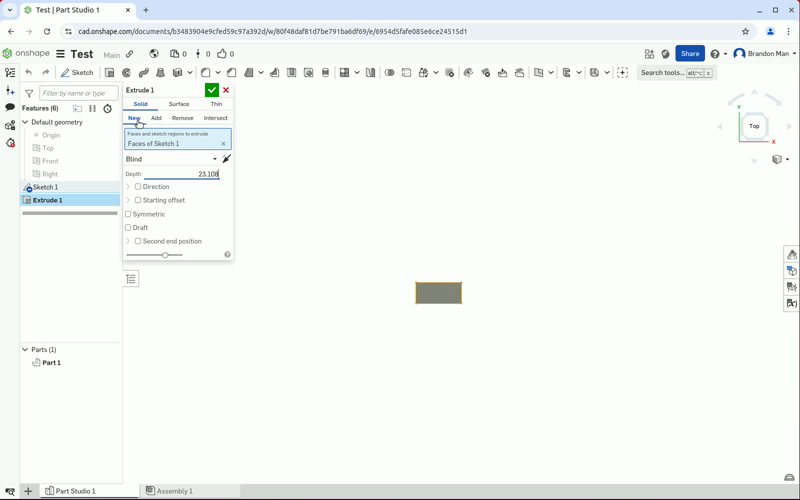
key(enter)
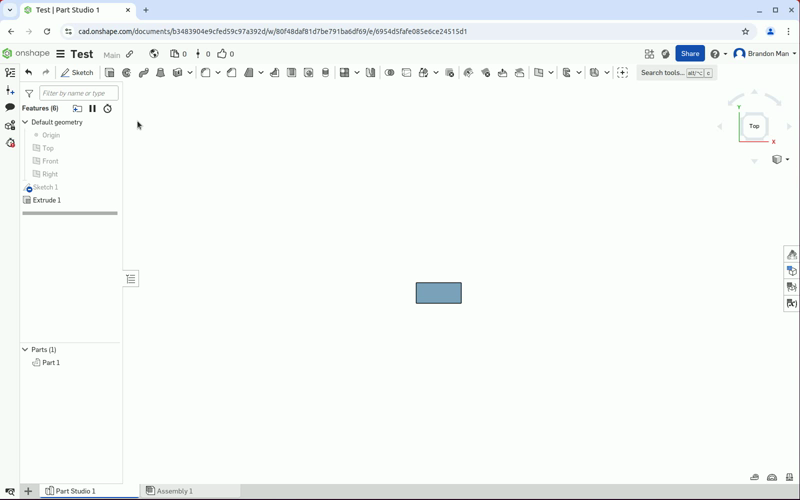
key(shift+h)
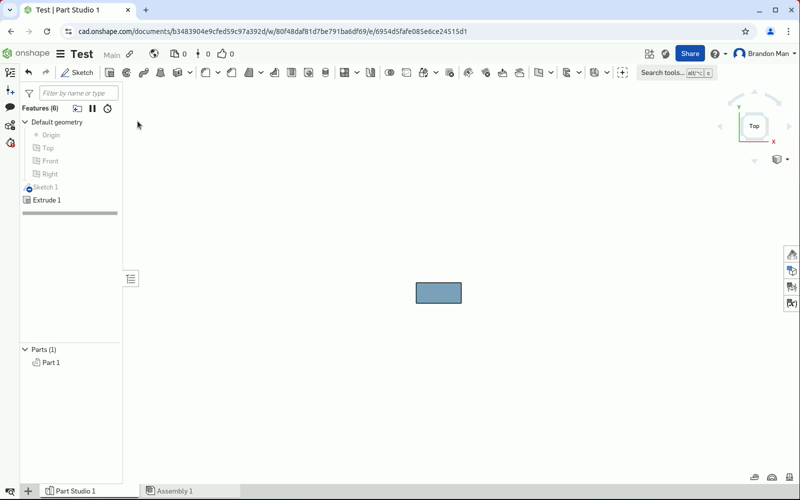
key(shift+h)
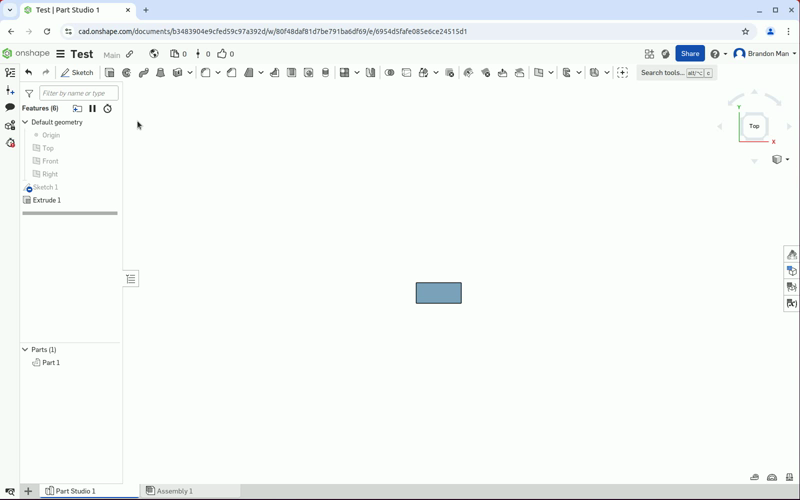
mouse_move(73, 189)
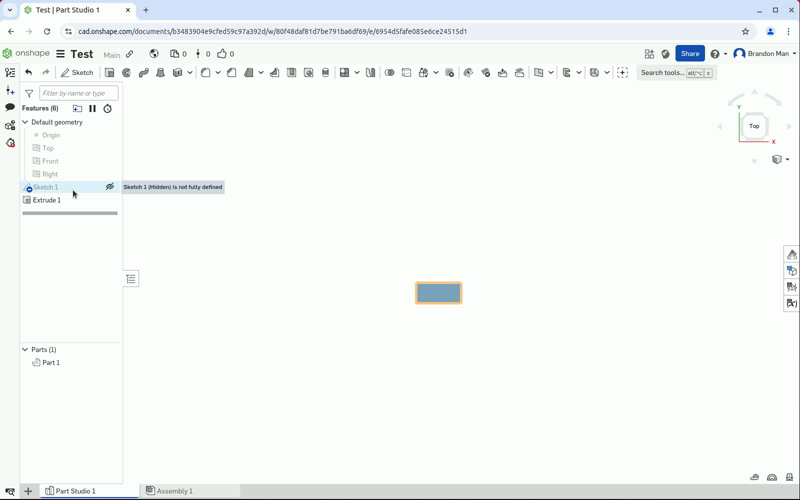
click(73, 189)
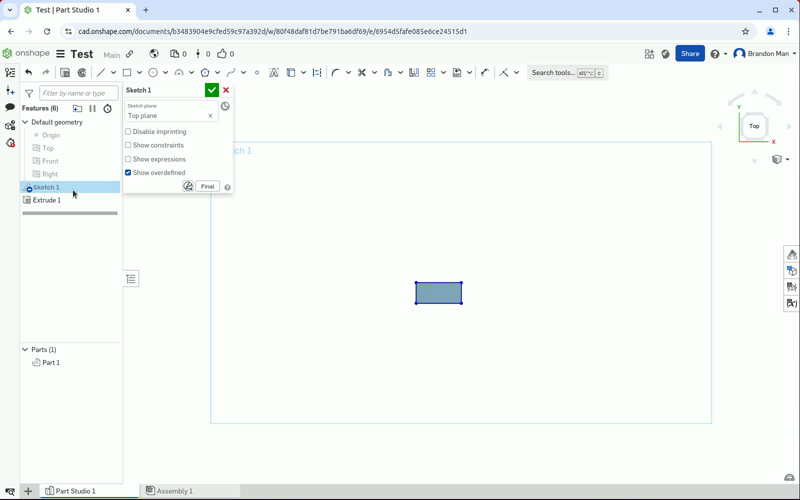
mouse_move(229, 92)
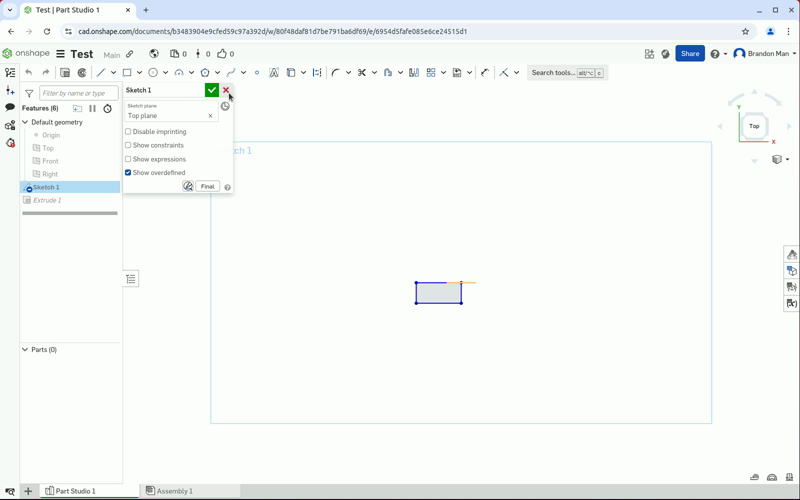
click(229, 92)
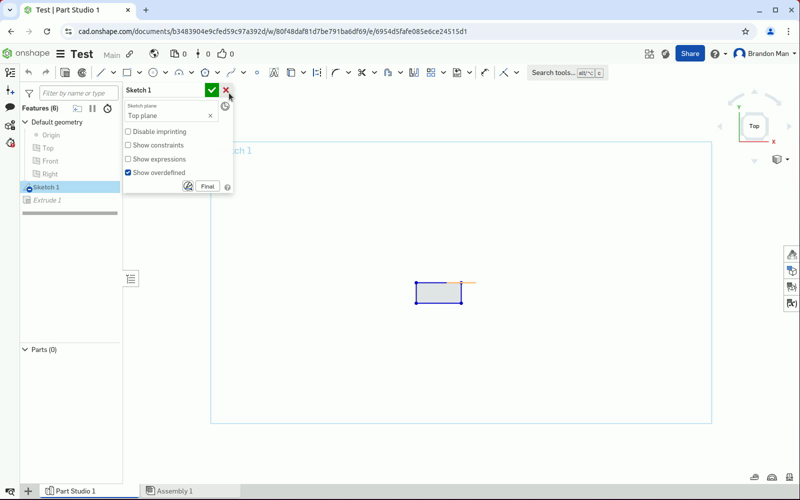
key(shift+s)
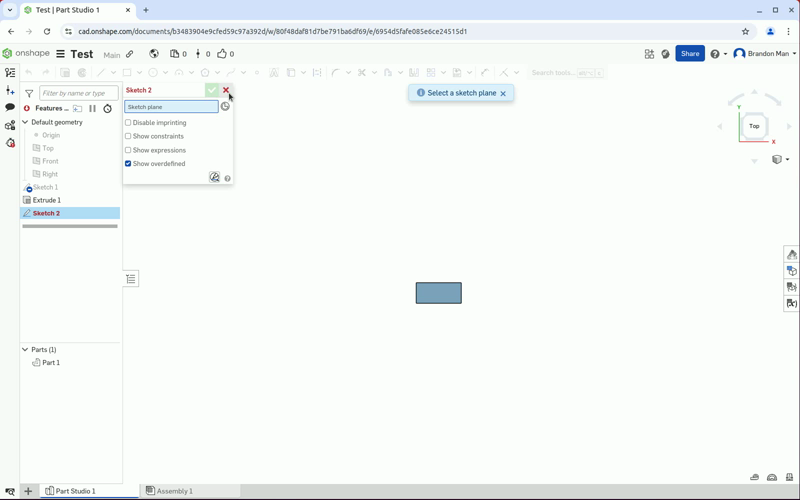
mouse_move(73, 150)
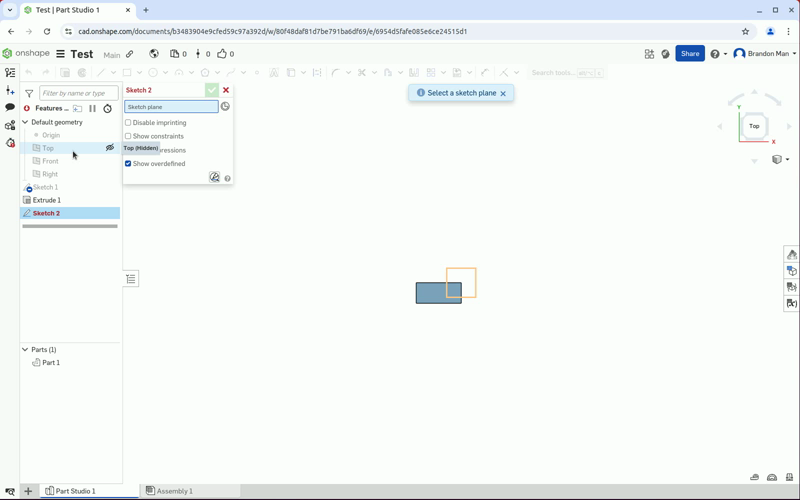
click(73, 150)
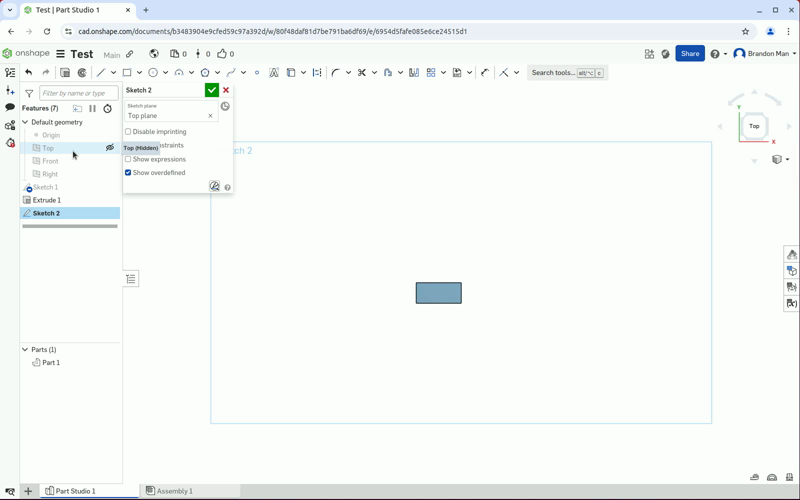
mouse_move(73, 352)
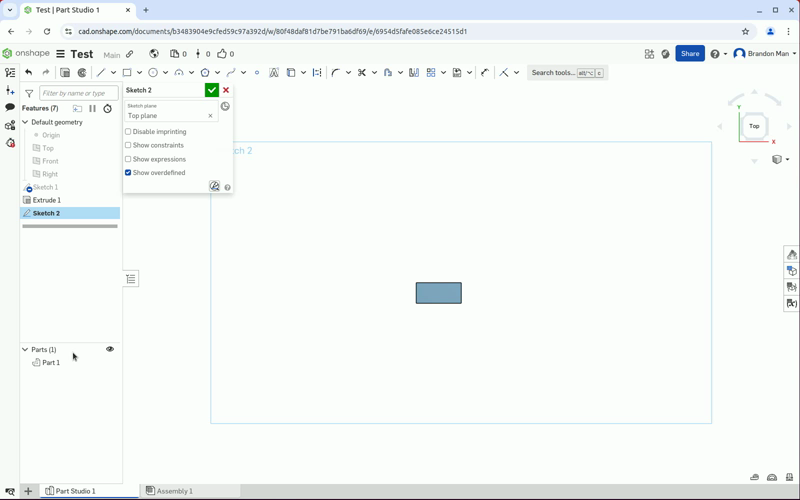
key(y)
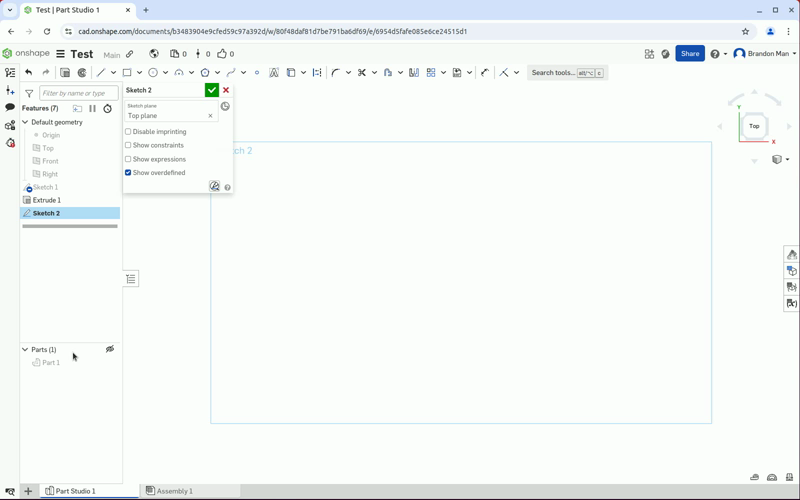
key(l)
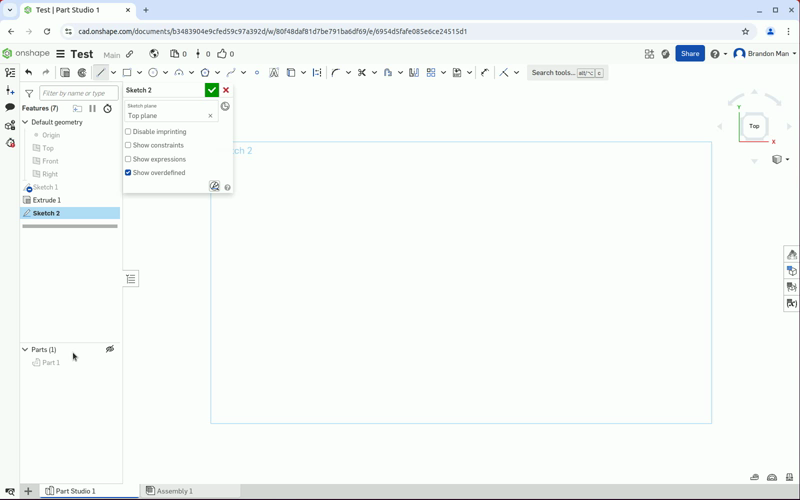
key_down(shift)
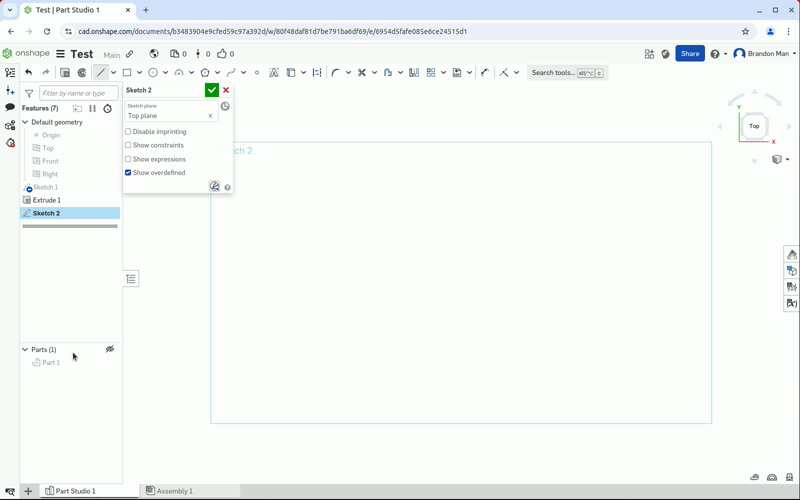
mouse_move(460, 303)
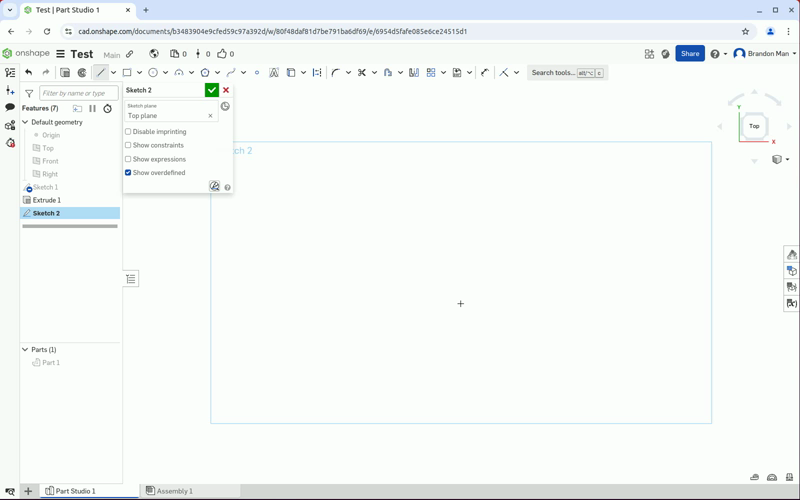
click(460, 303)
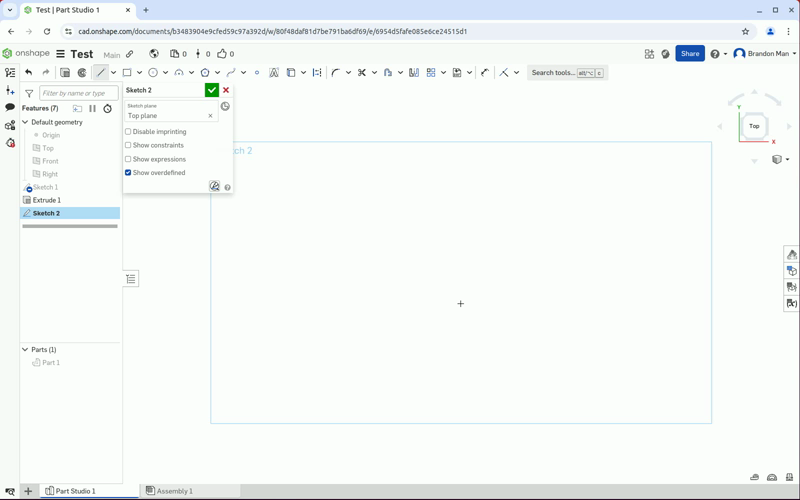
key_up(shift)
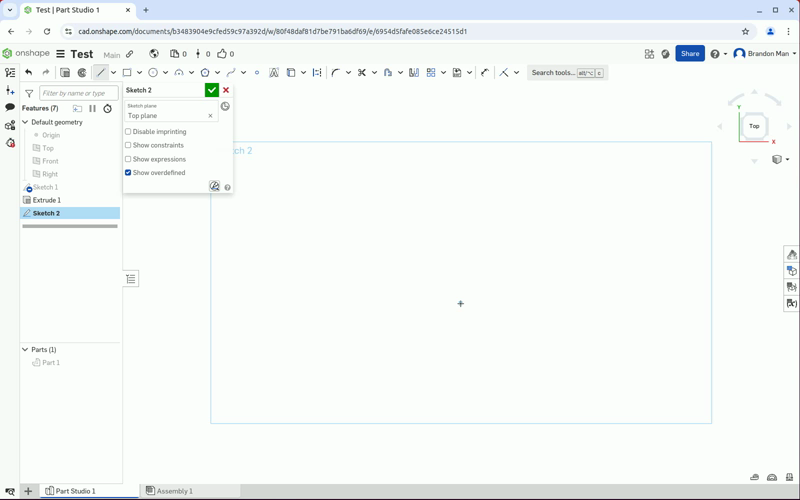
key_down(shift)
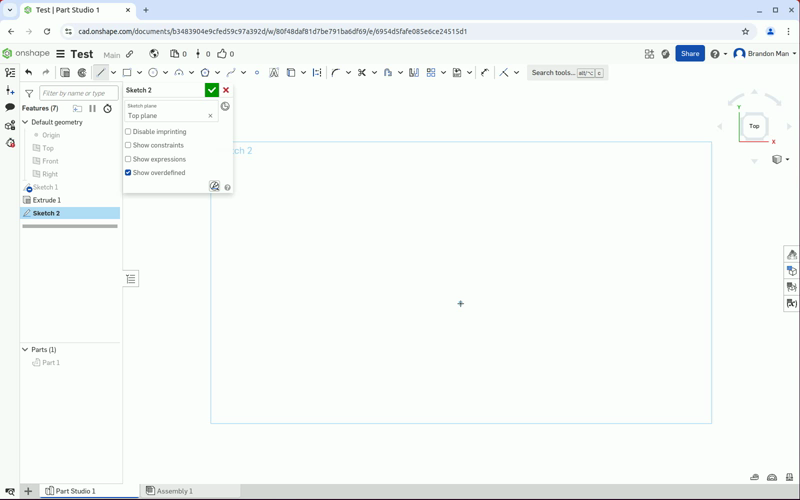
mouse_move(490, 303)
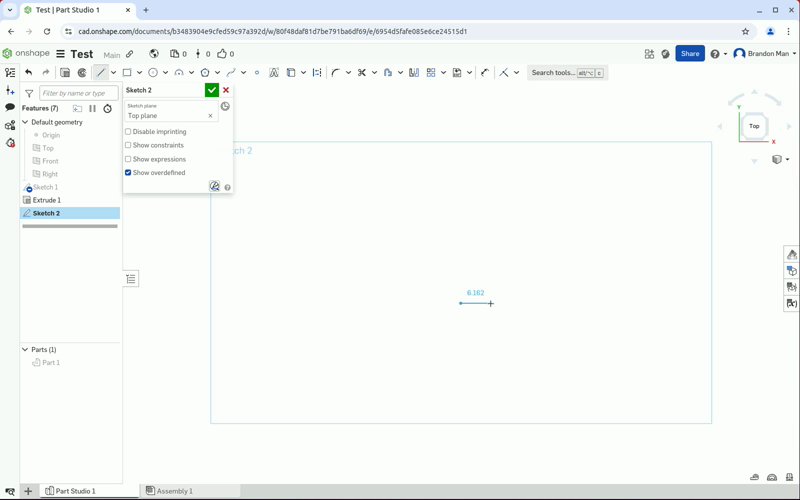
mouse_move(506, 303)
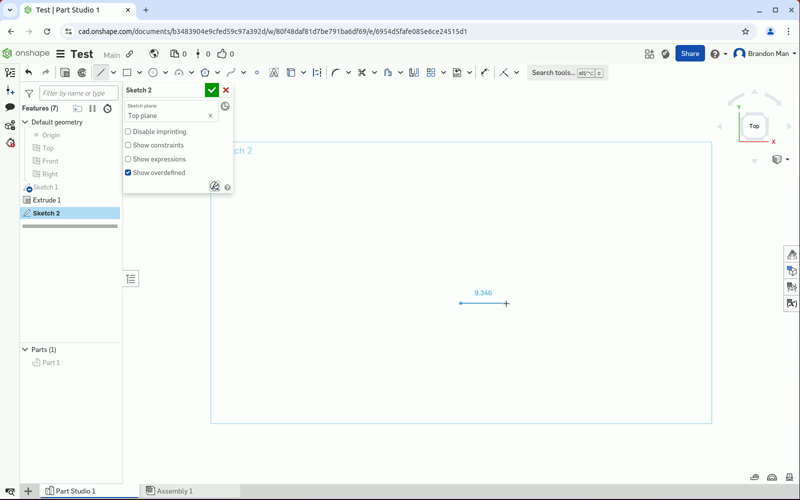
click(506, 303)
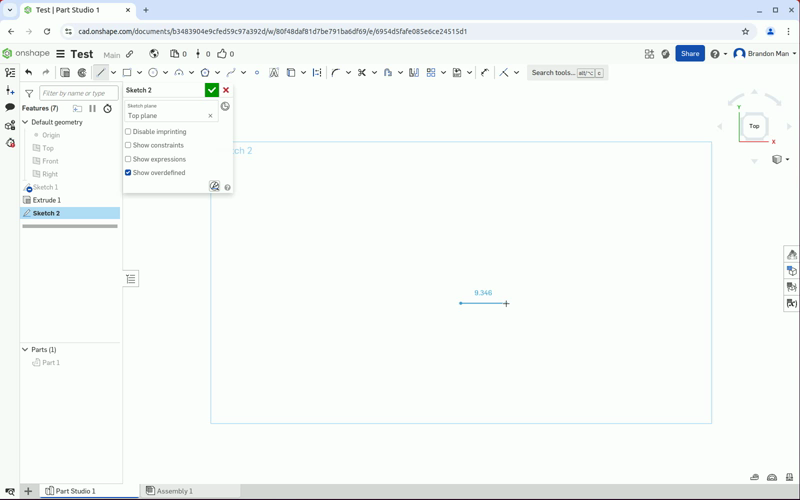
key_up(shift)
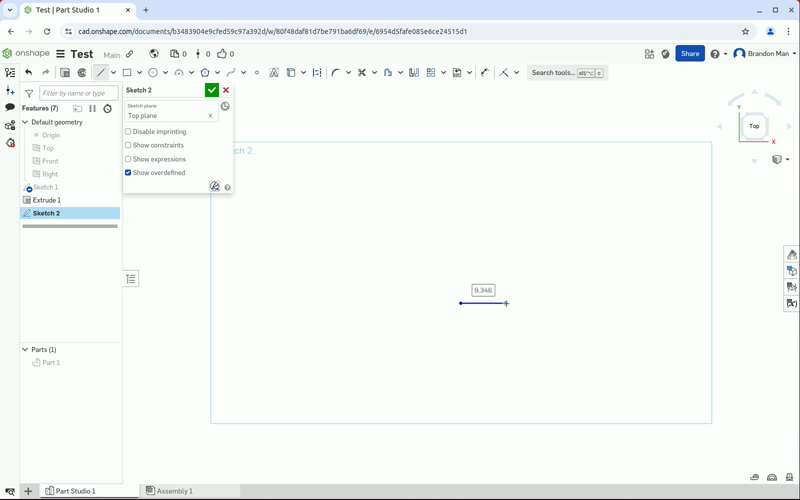
key_down(shift)
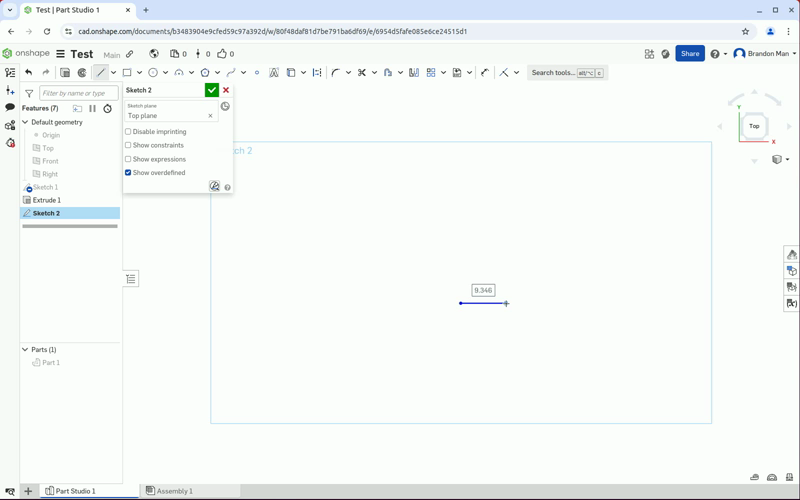
mouse_move(536, 303)
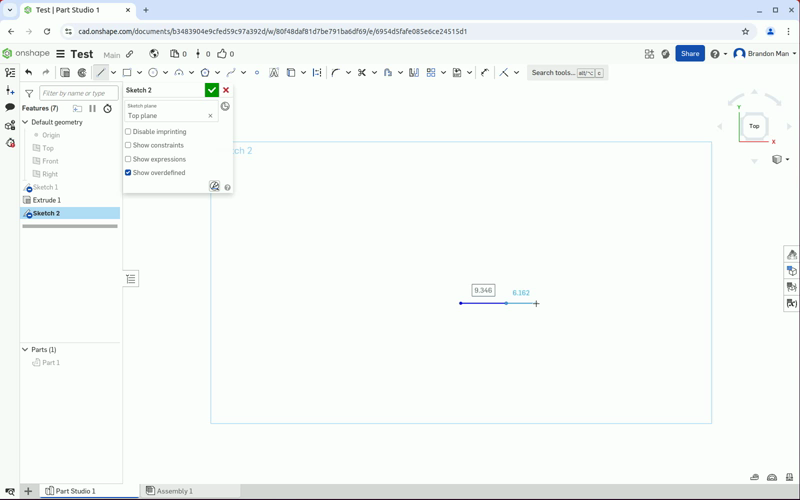
mouse_move(506, 282)
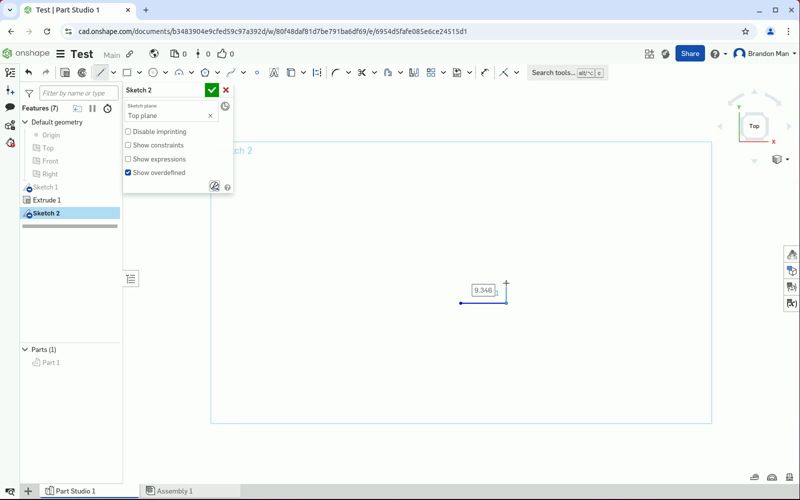
click(506, 282)
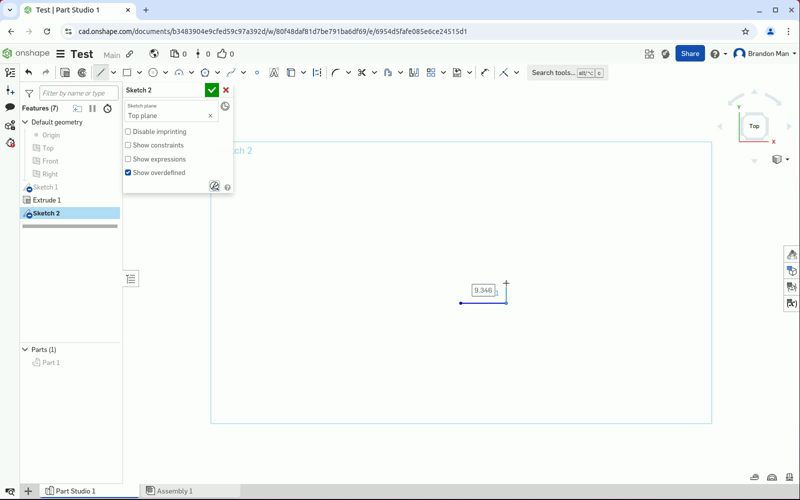
key_up(shift)
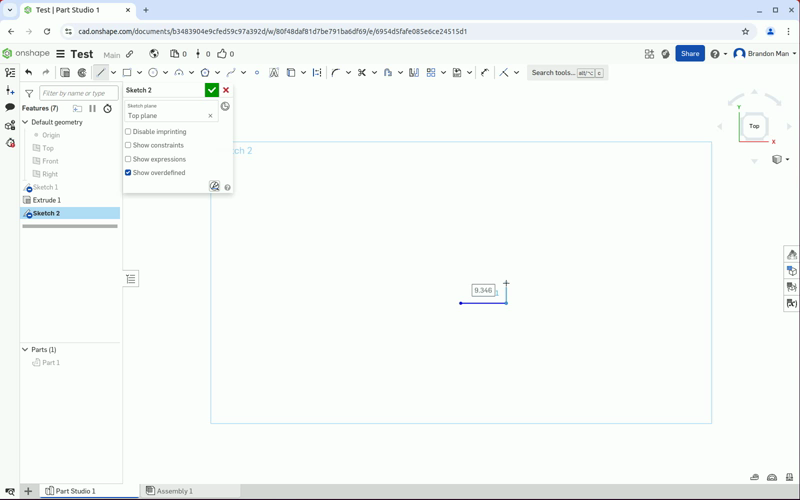
key_down(shift)
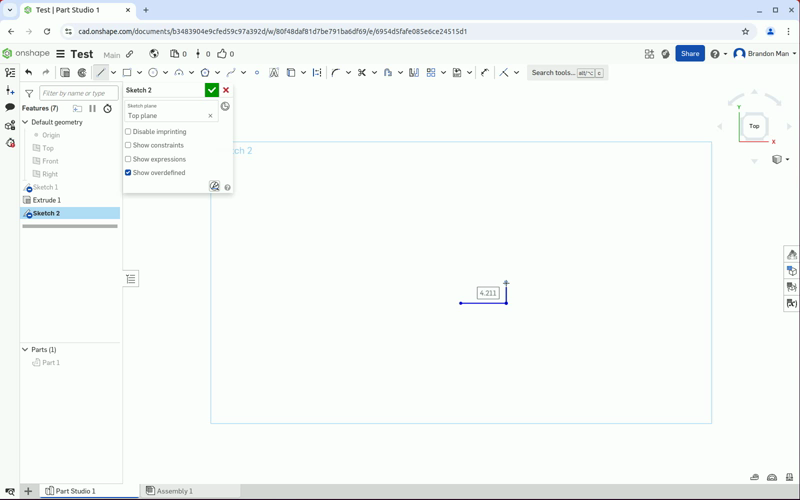
mouse_move(536, 282)
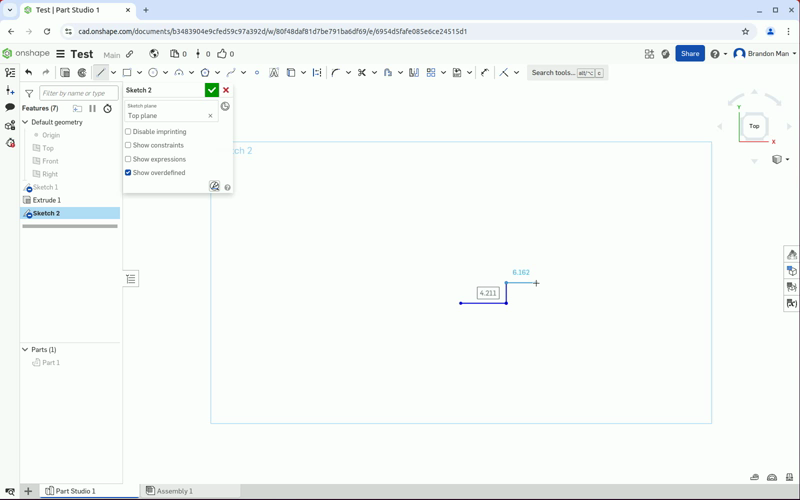
mouse_move(460, 282)
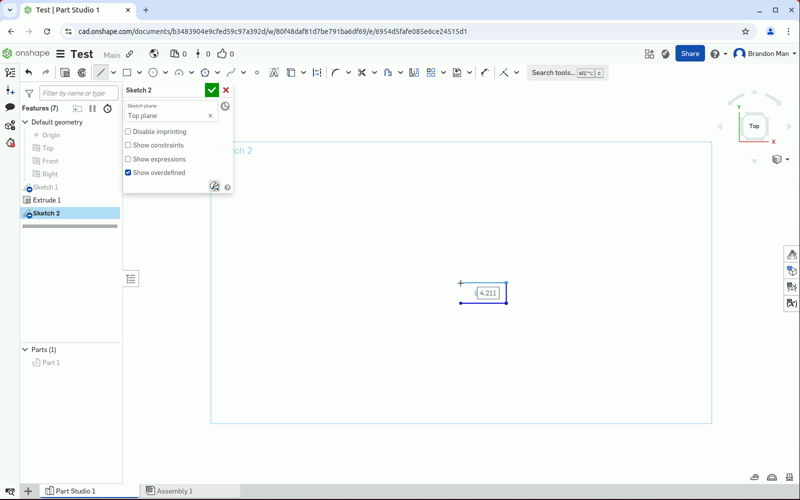
click(460, 282)
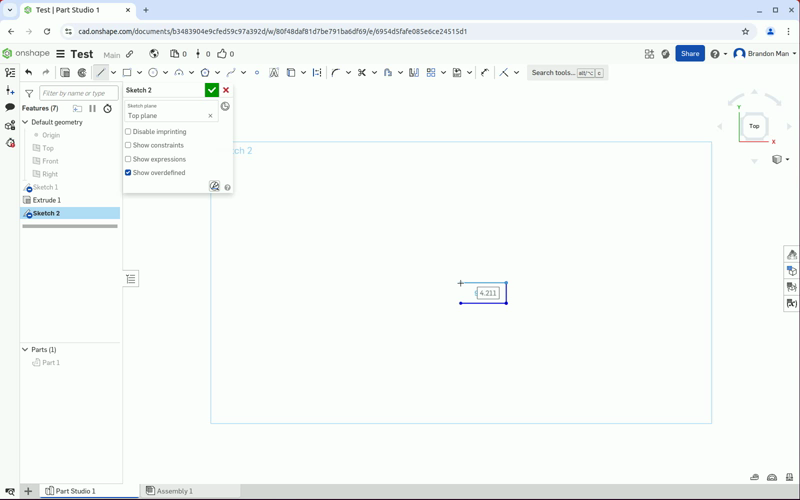
key_up(shift)
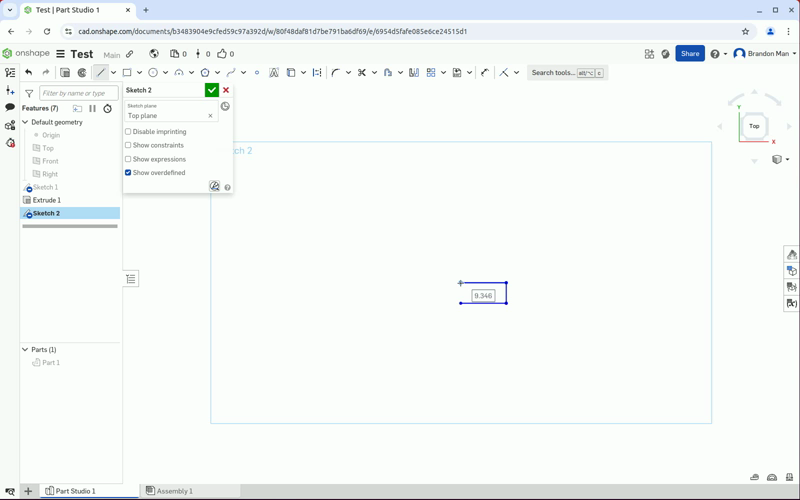
mouse_move(490, 282)
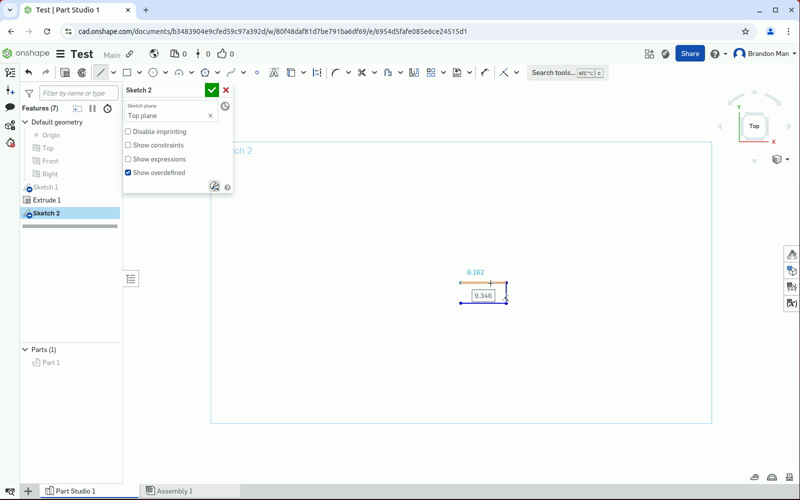
key_down(shift)
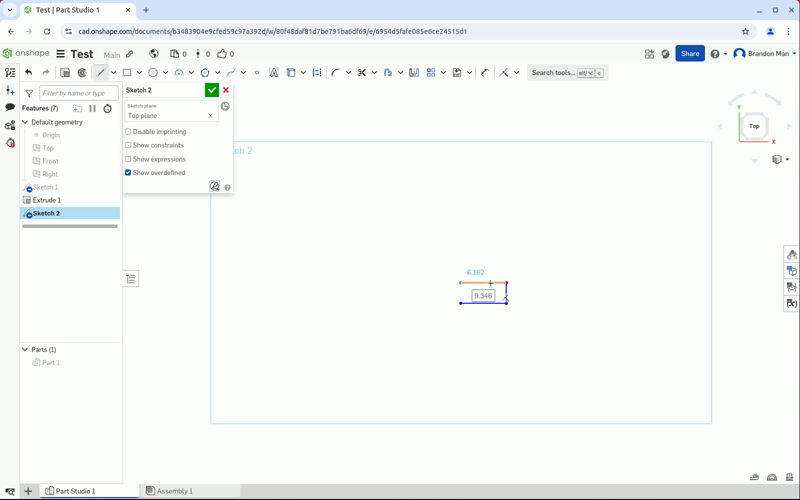
mouse_move(460, 303)
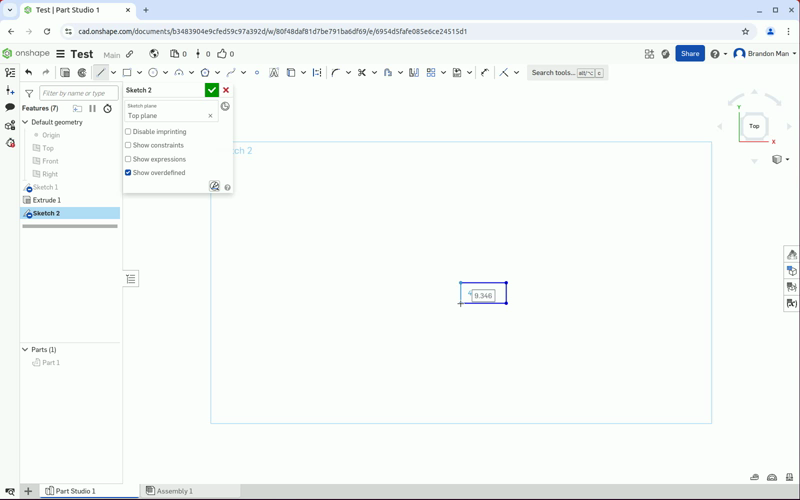
key_up(shift)
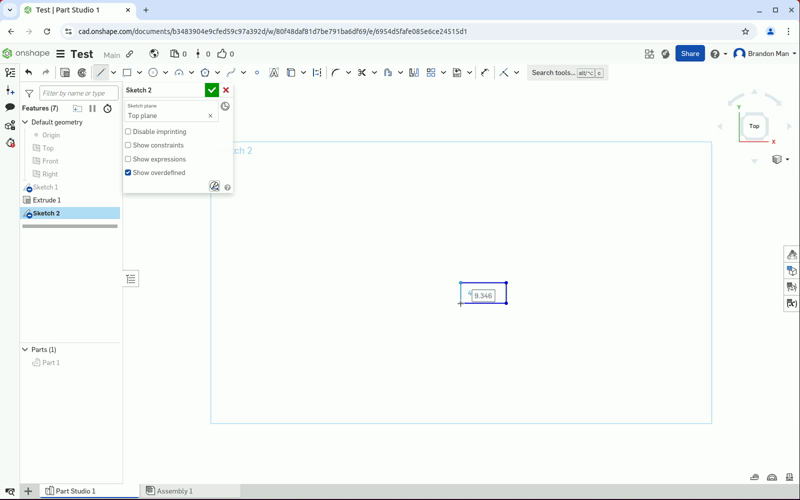
click(460, 303)
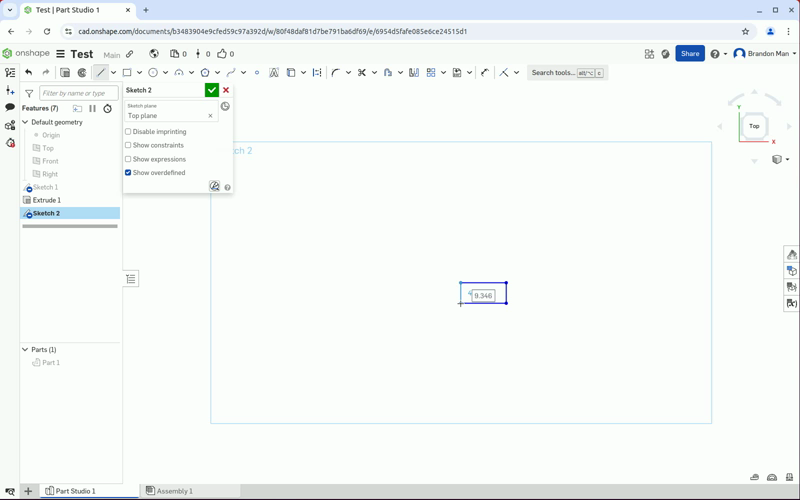
key(esc)
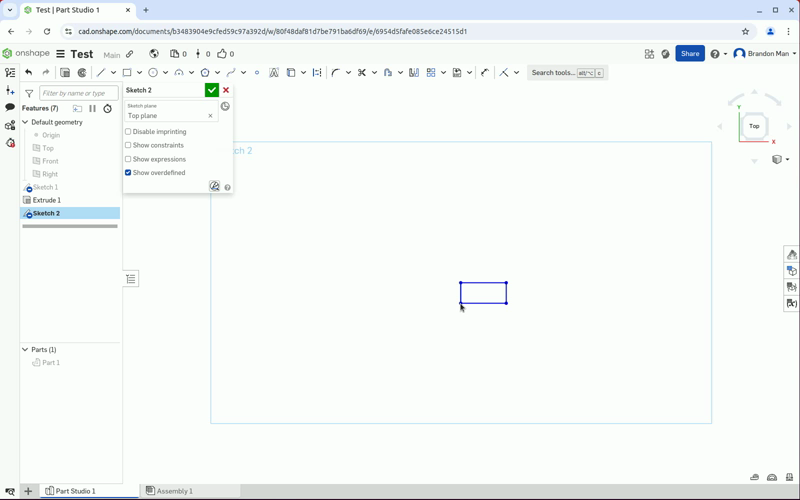
mouse_move(468, 287)
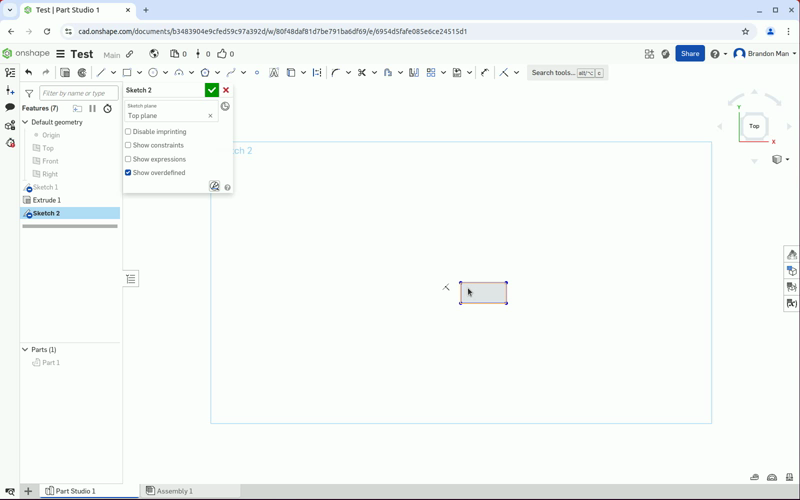
scroll(6)
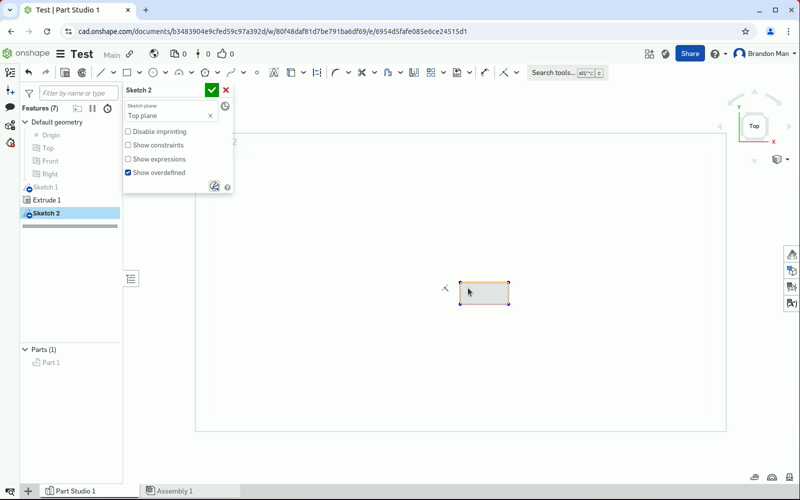
scroll(6)
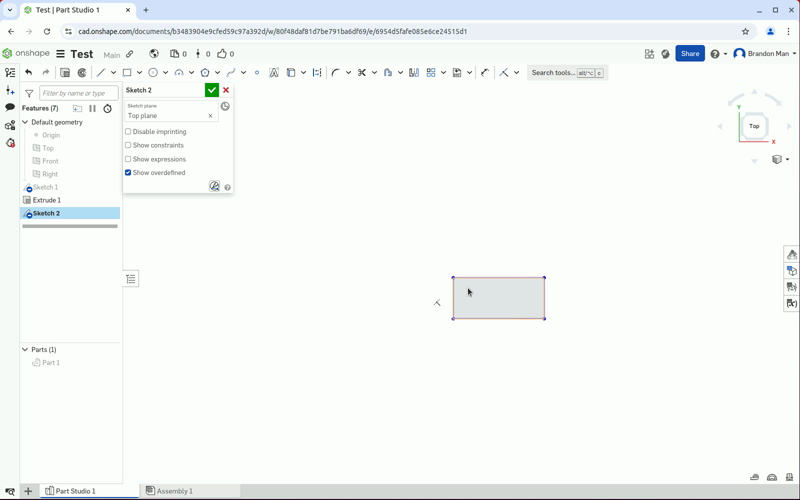
scroll(6)
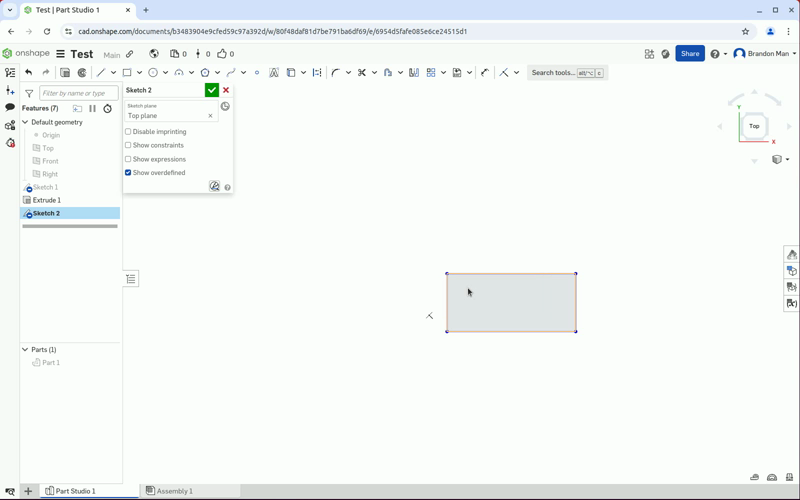
scroll(6)
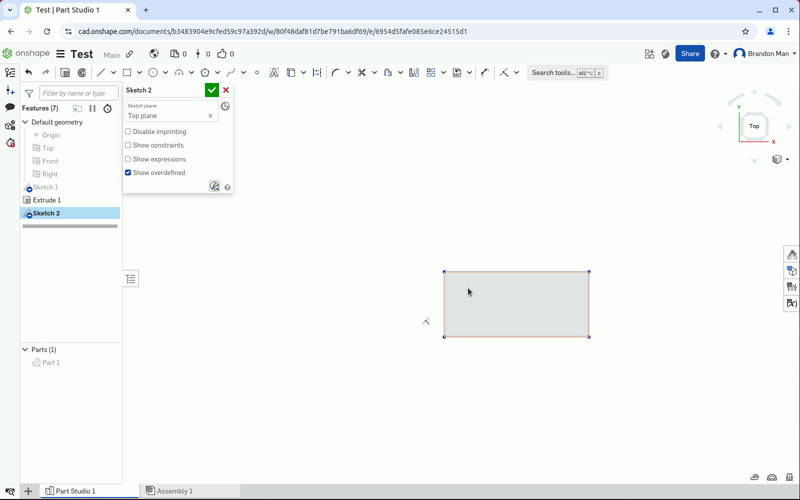
scroll(6)
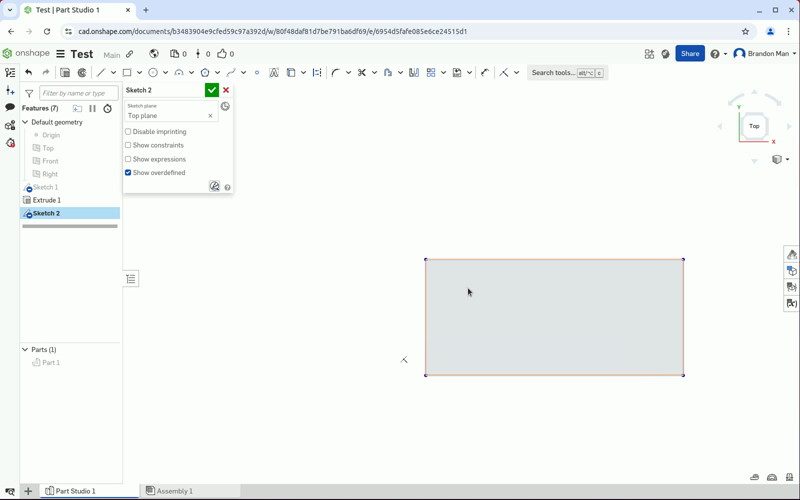
scroll(6)
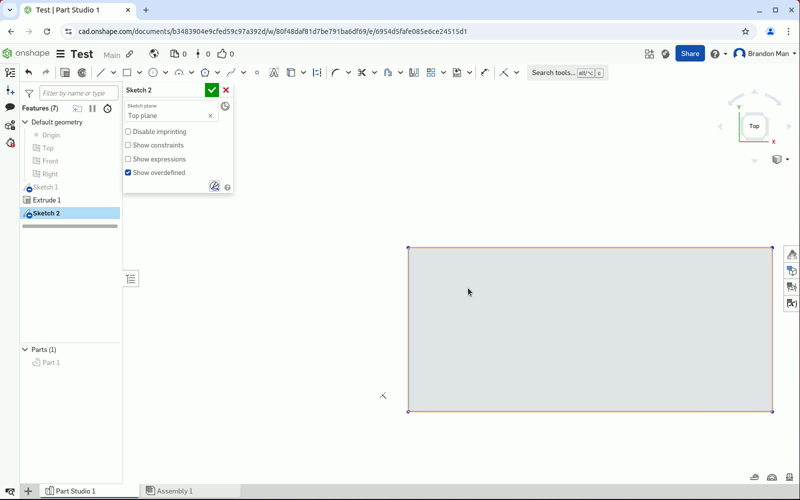
scroll(6)
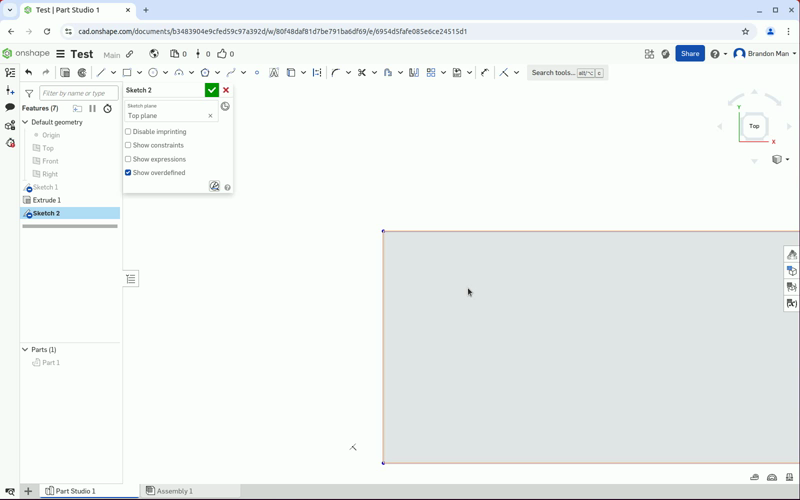
click(468, 287)
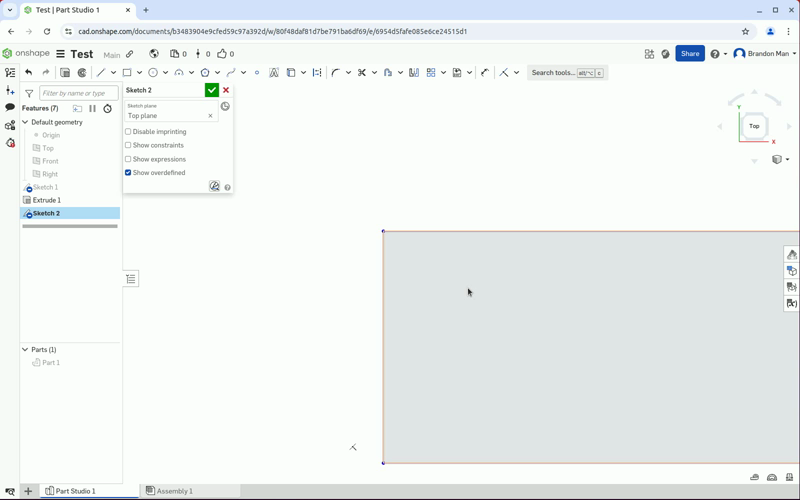
scroll(-6)
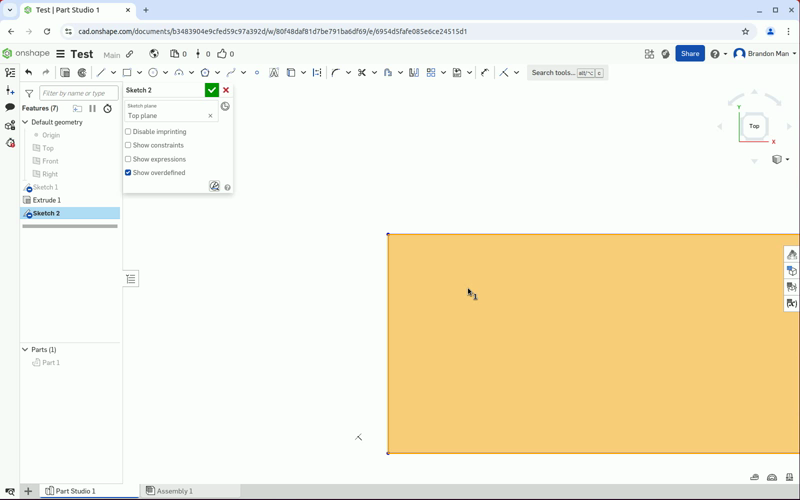
scroll(-6)
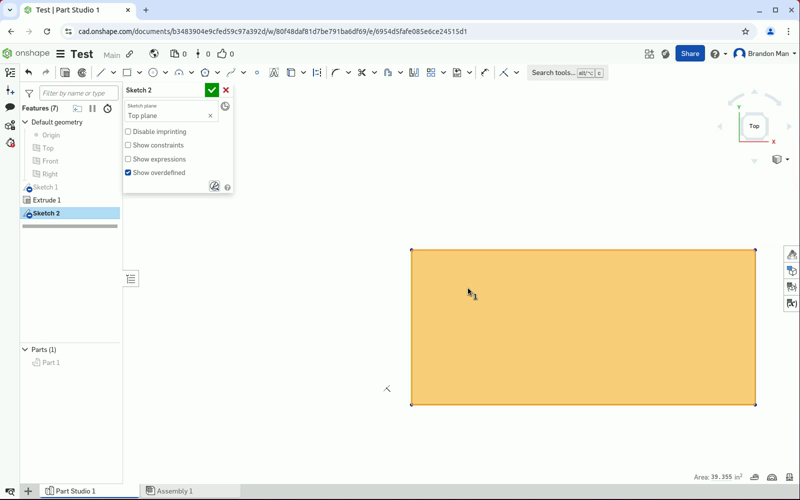
scroll(-6)
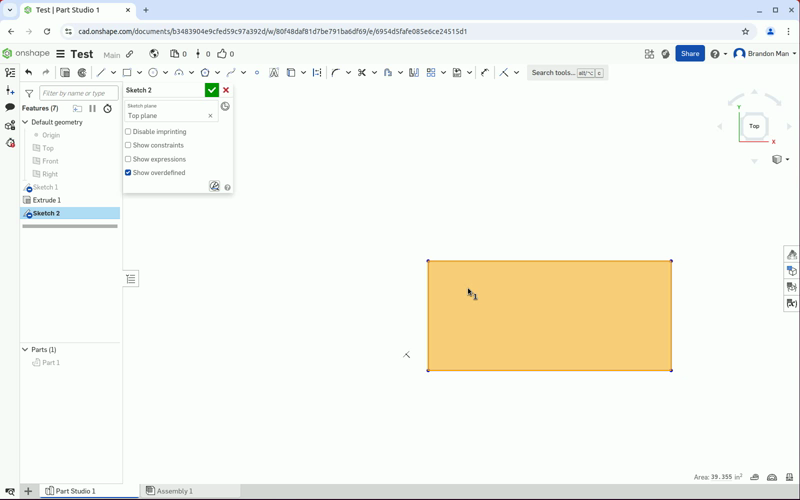
scroll(-6)
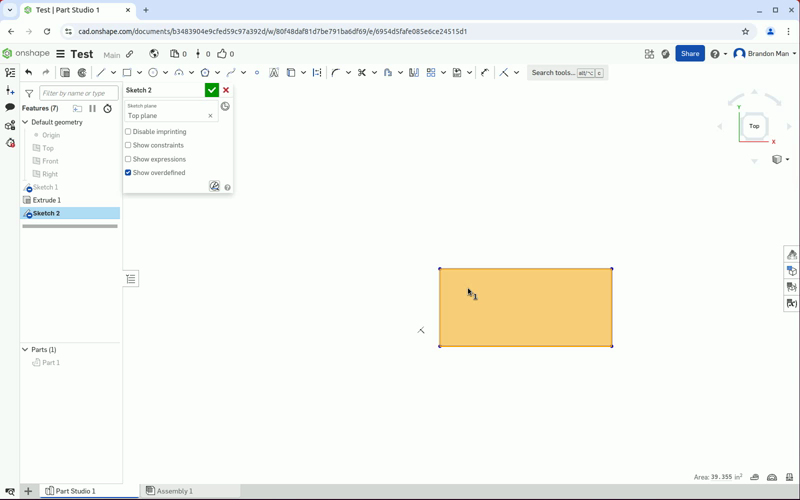
scroll(-6)
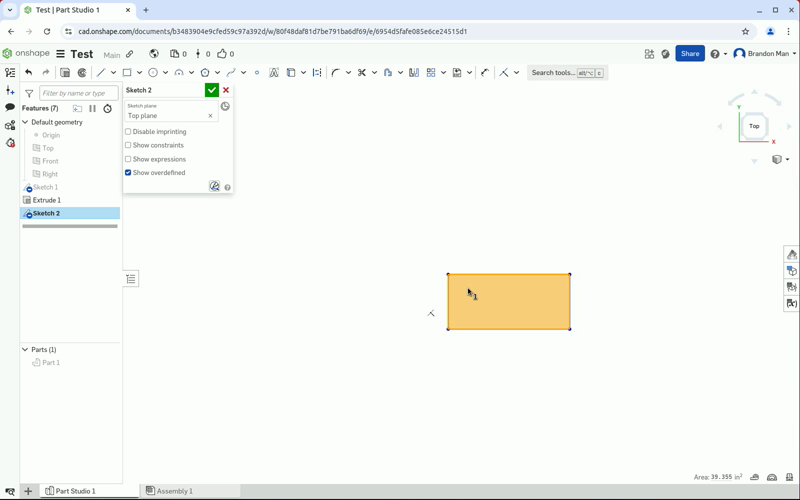
scroll(-6)
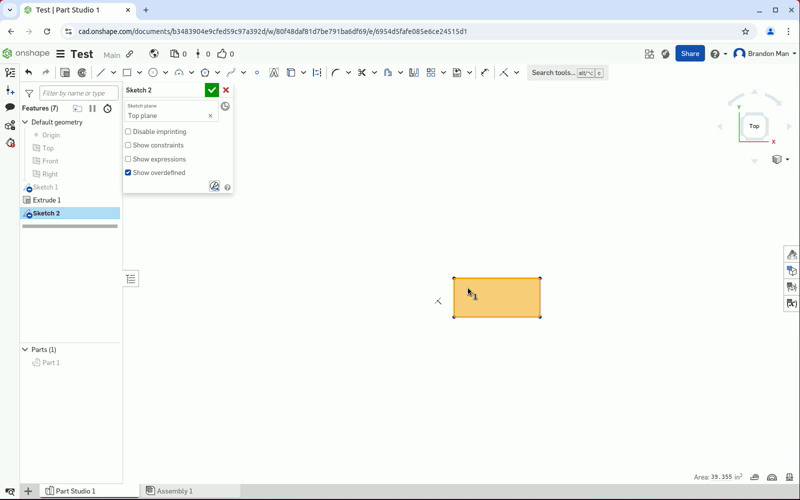
scroll(-6)
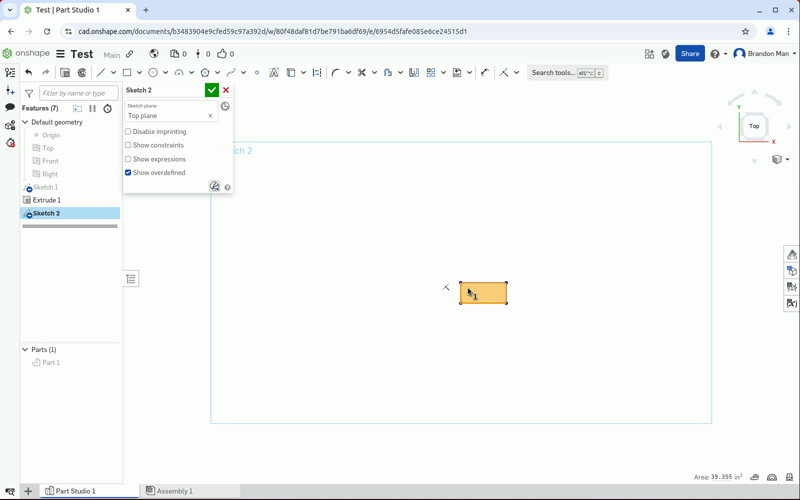
mouse_move(73, 352)
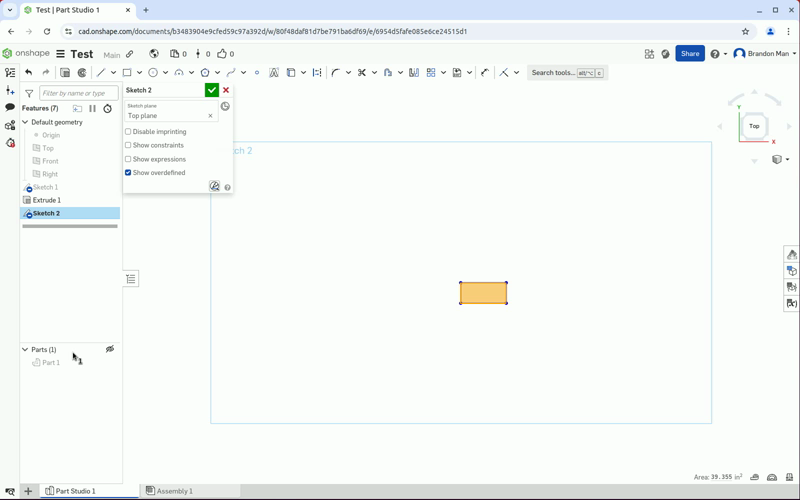
key(shift+y)
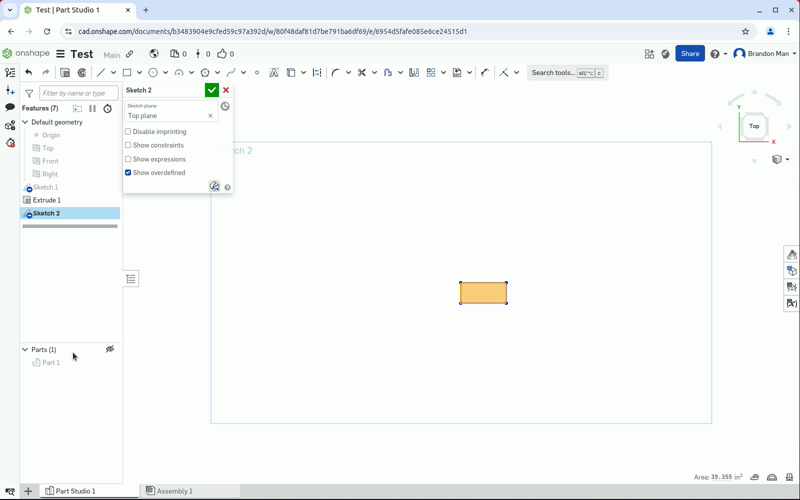
key(shift+e)
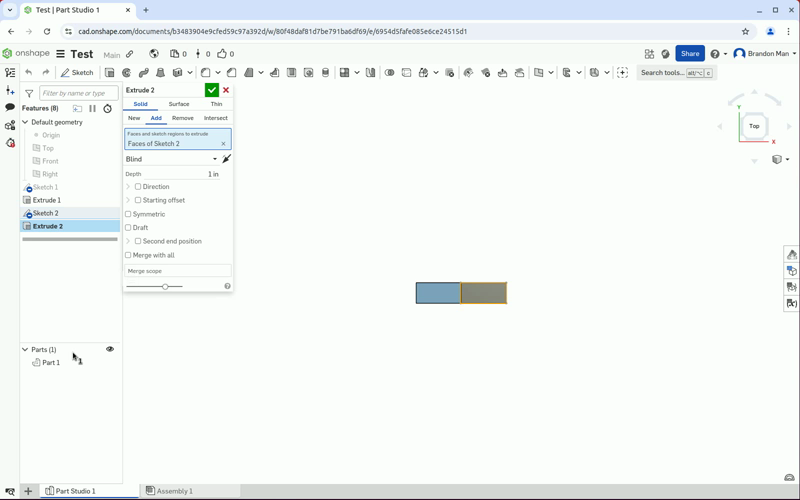
mouse_move(143, 106)
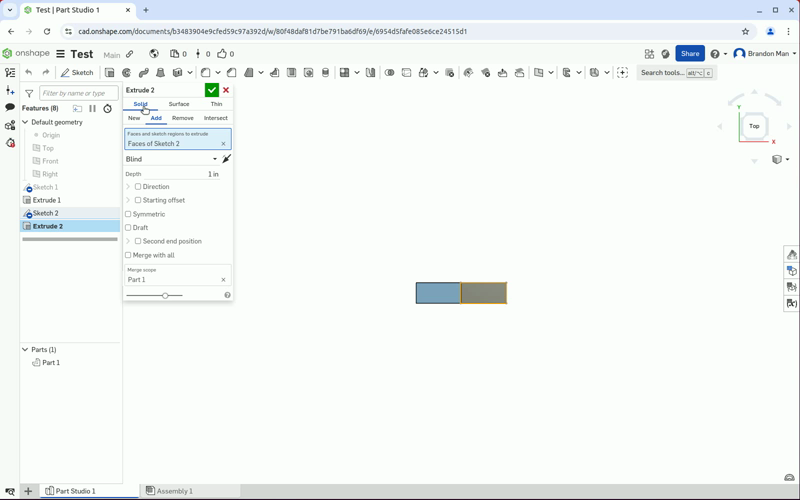
click(143, 106)
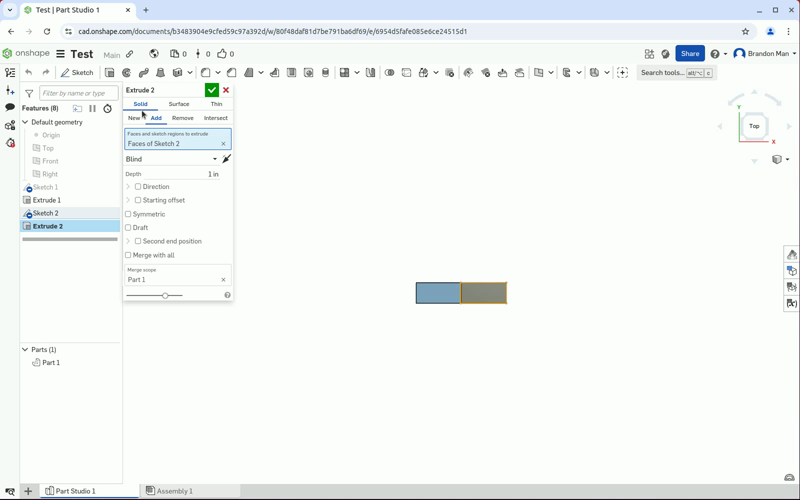
mouse_move(137, 120)
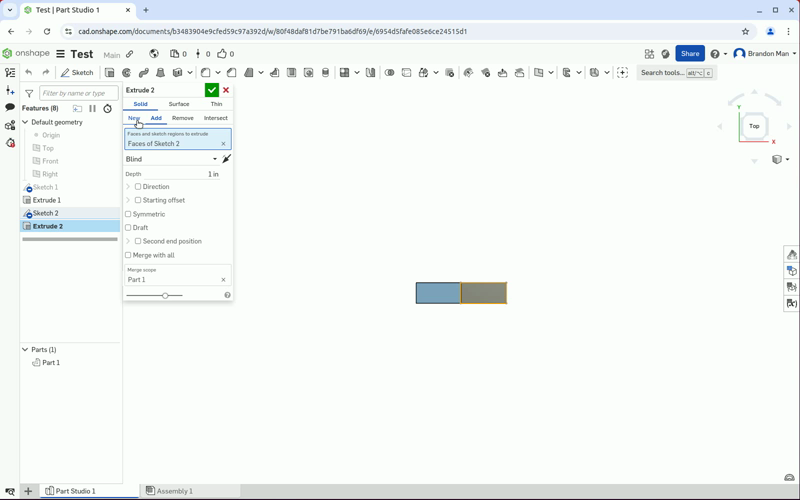
click(137, 120)
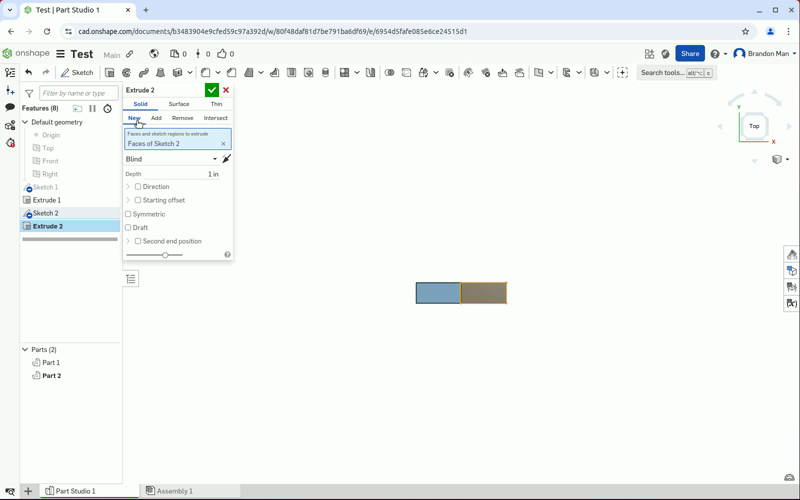
key(tab, 4)
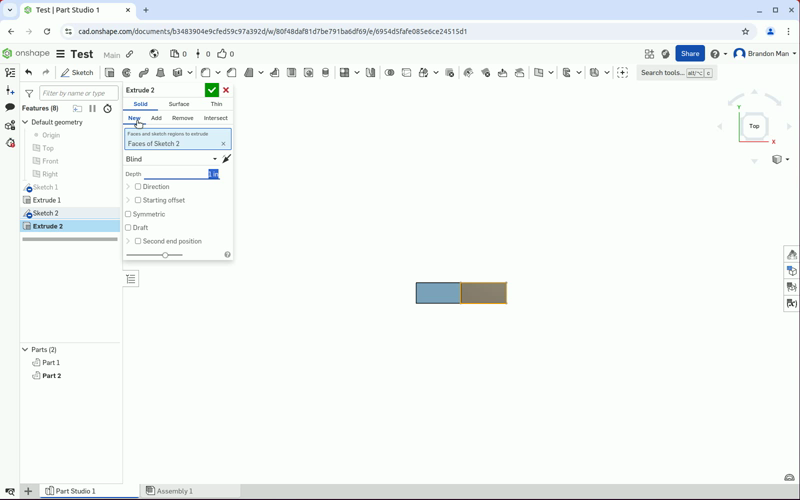
text(23.108)
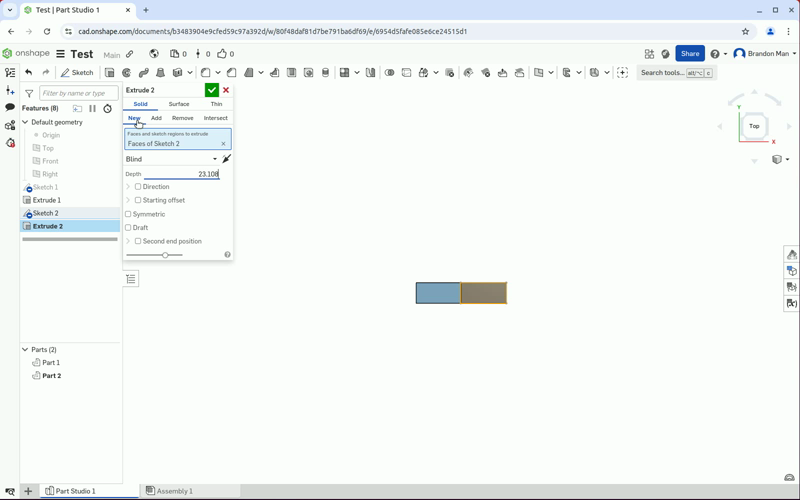
key(enter)
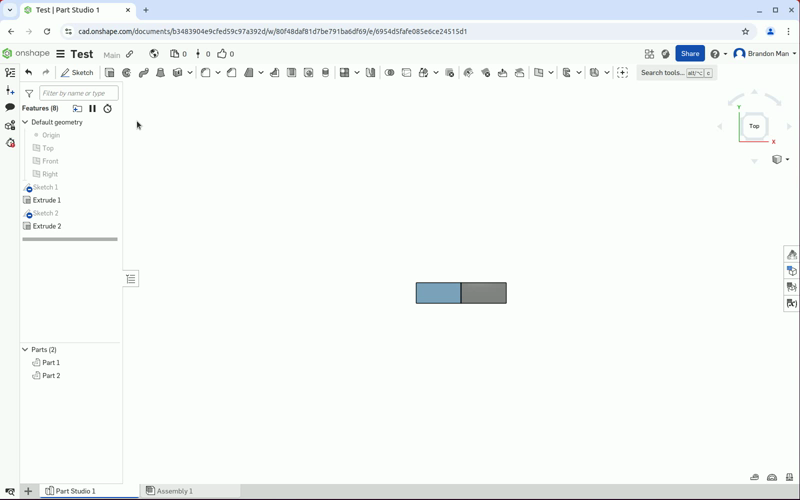
key(shift+h)
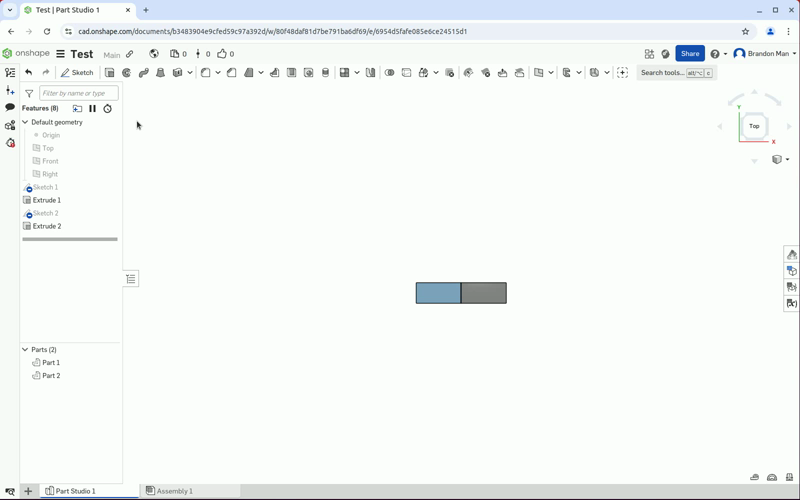
key(shift+h)
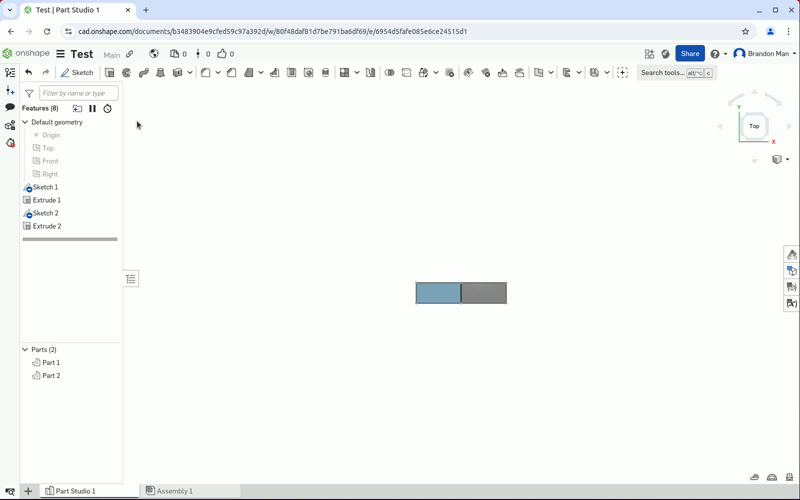
key(shift+7)
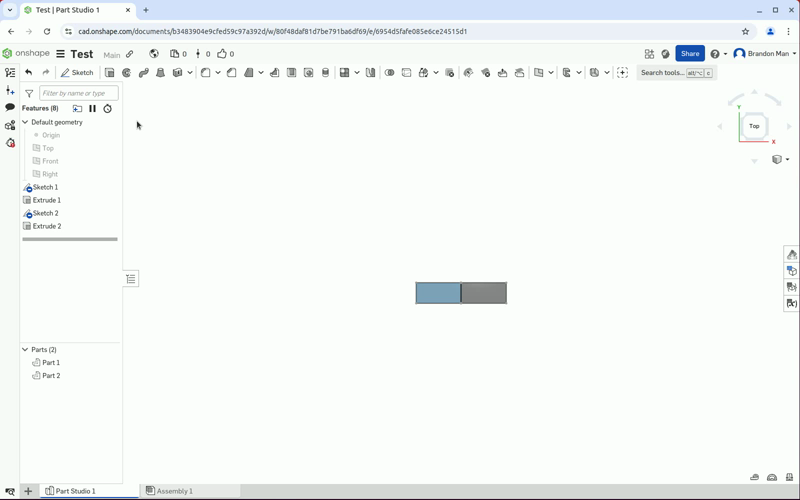
key(up, 3)
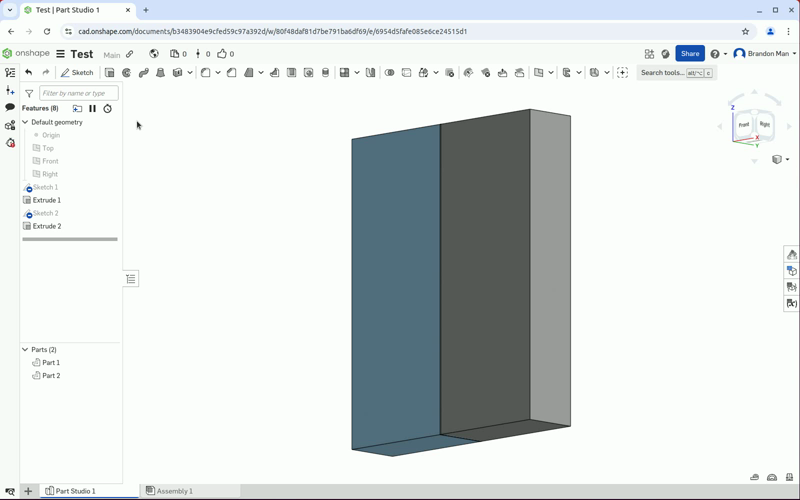
key(left, 3)
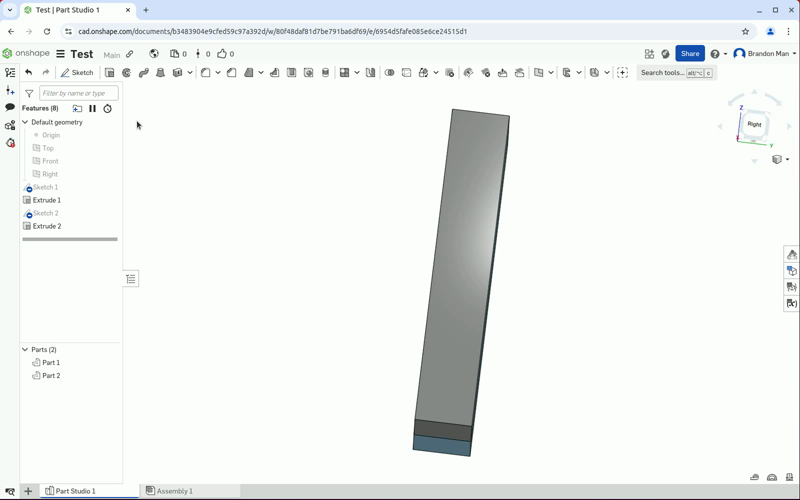
key(right, 3)
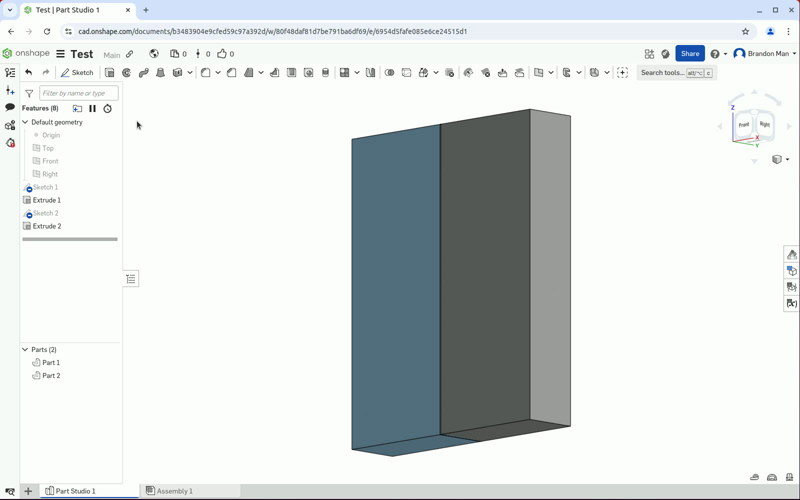
key(down, 3)
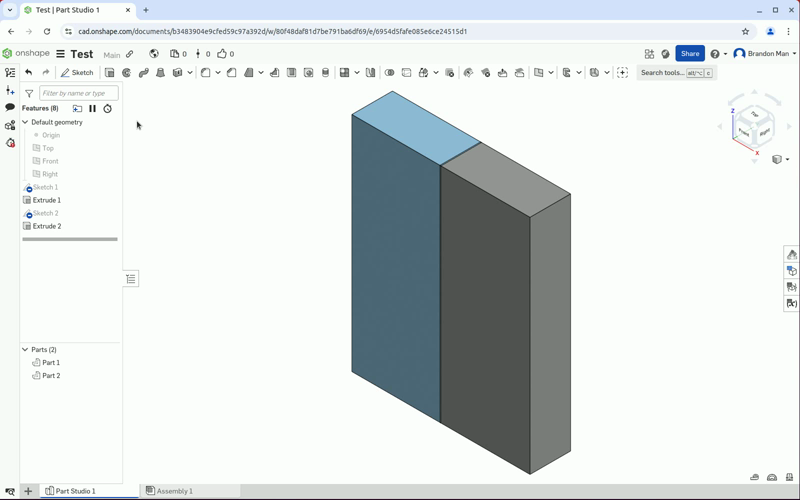
mouse_move(73, 189)
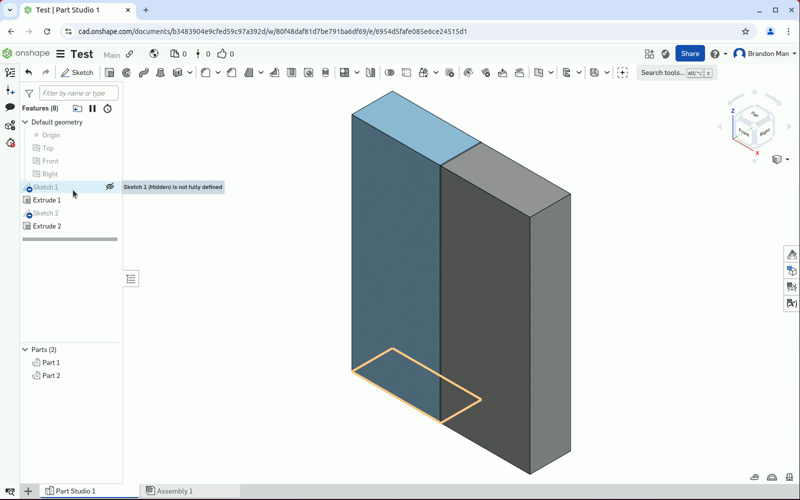
click(73, 189)